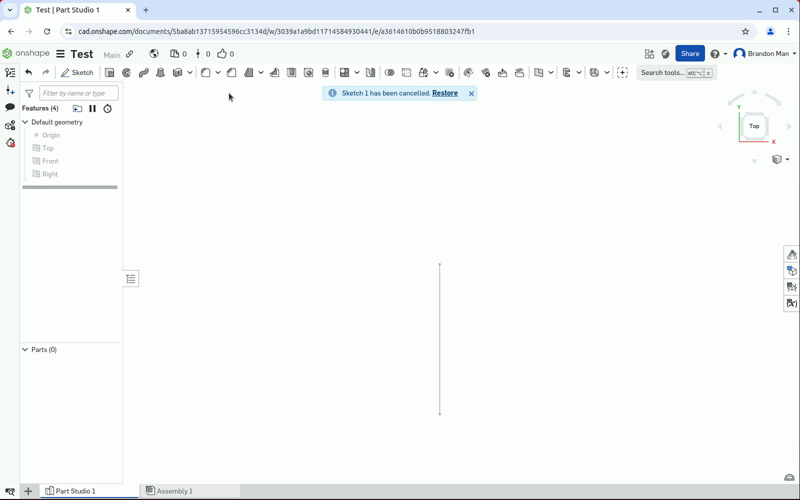
key(shift+h)
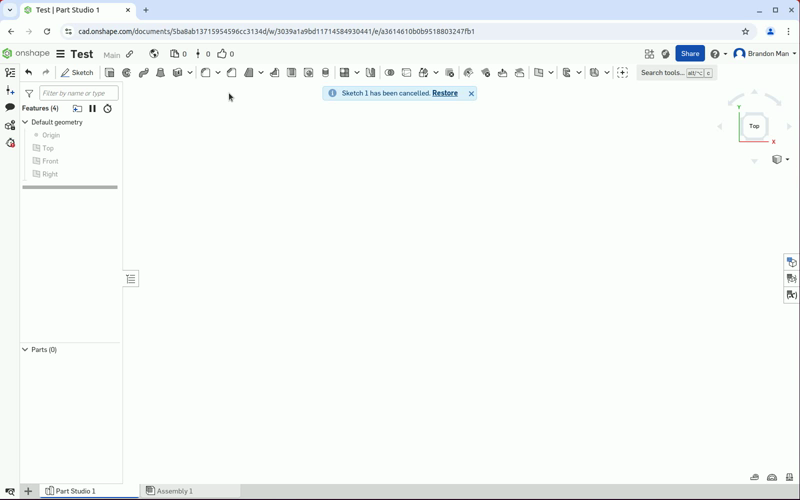
mouse_move(73, 352)
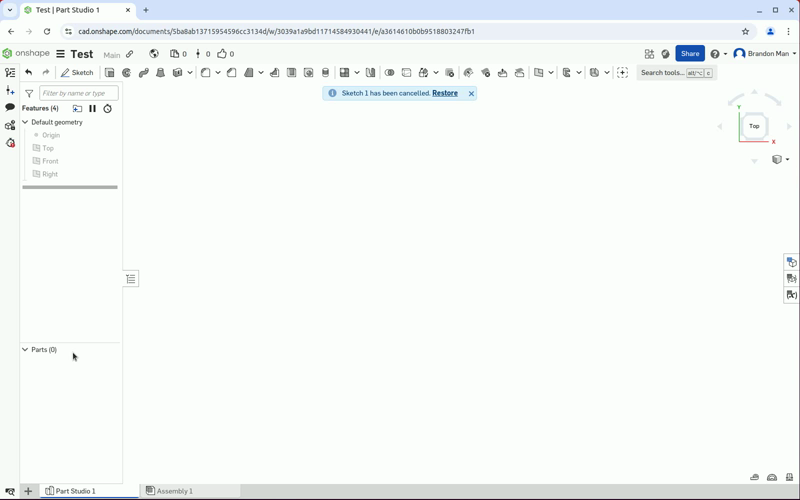
key(y)
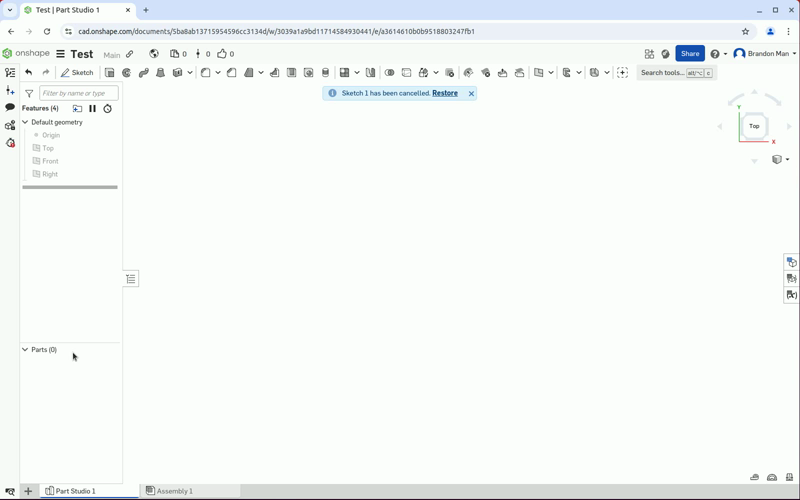
key(shift+p)
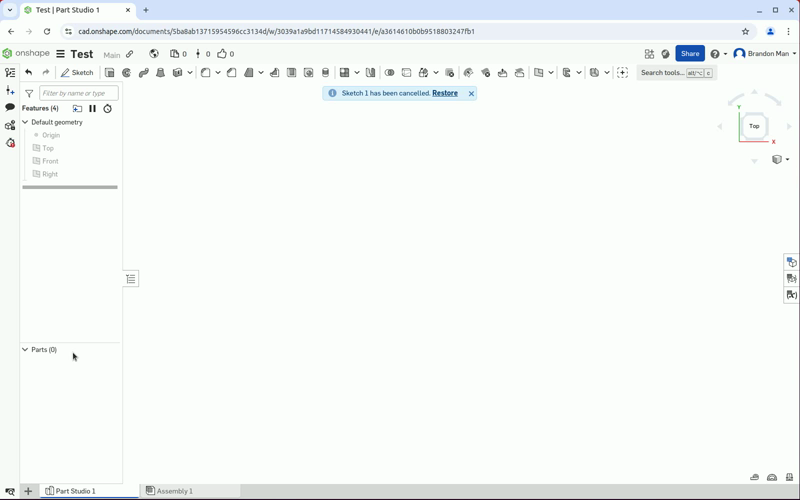
key(space)
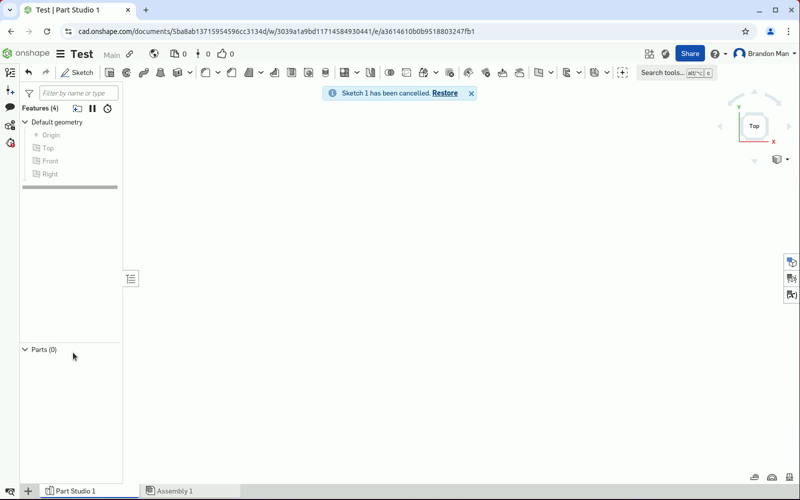
key_down(shift)
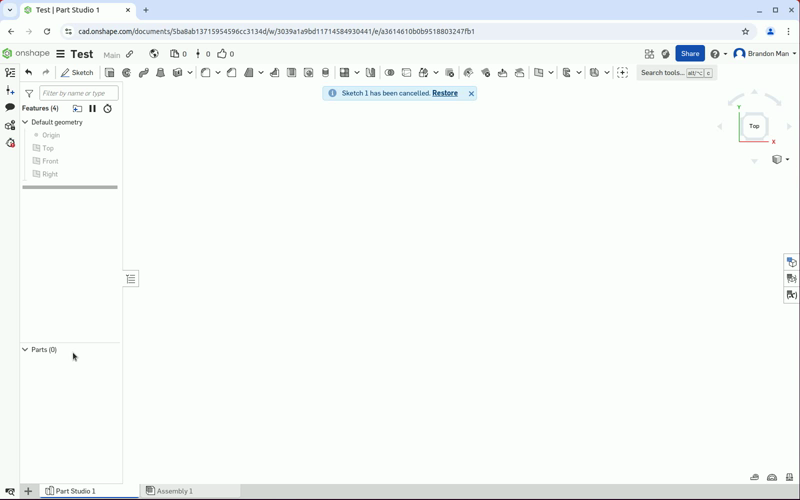
key(up)
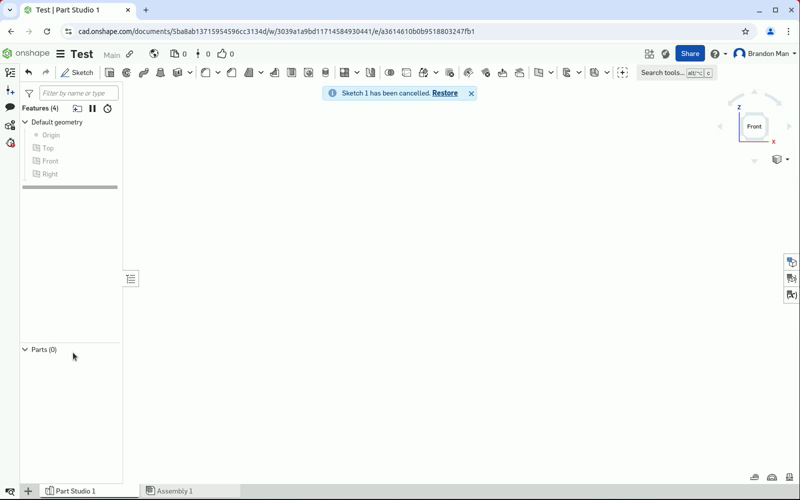
key_up(shift)
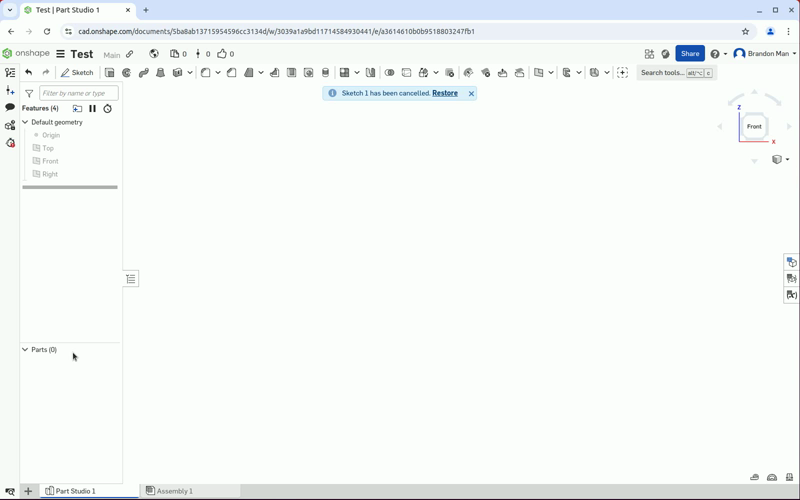
key(space)
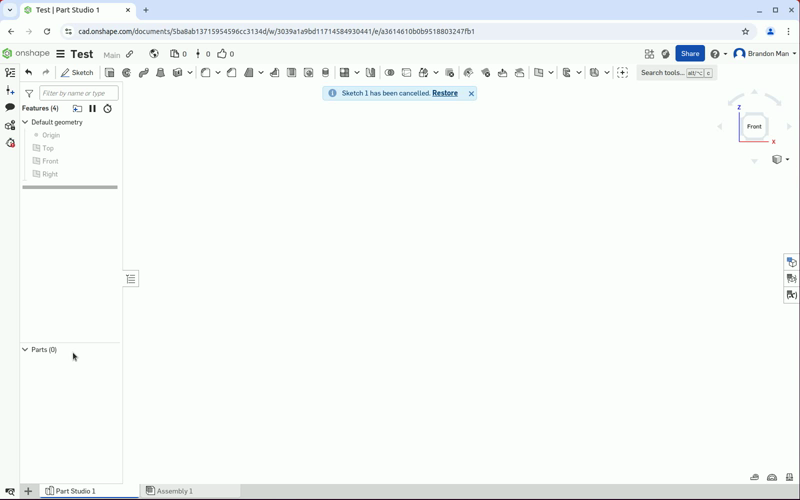
key_down(shift)
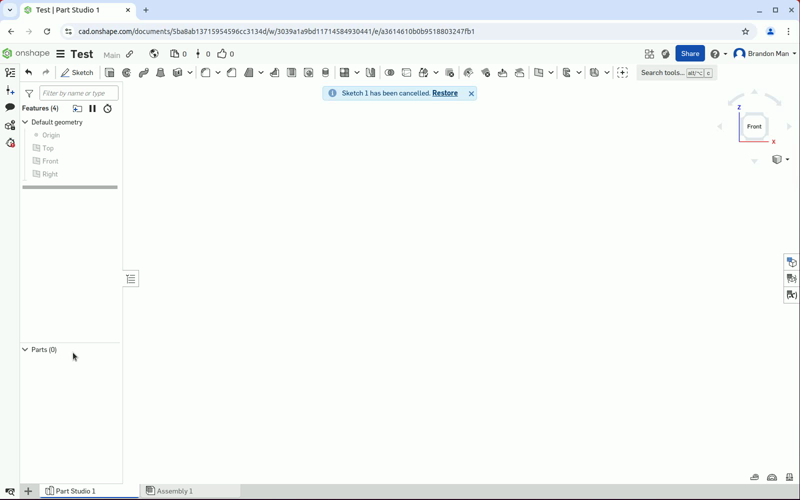
key(left)
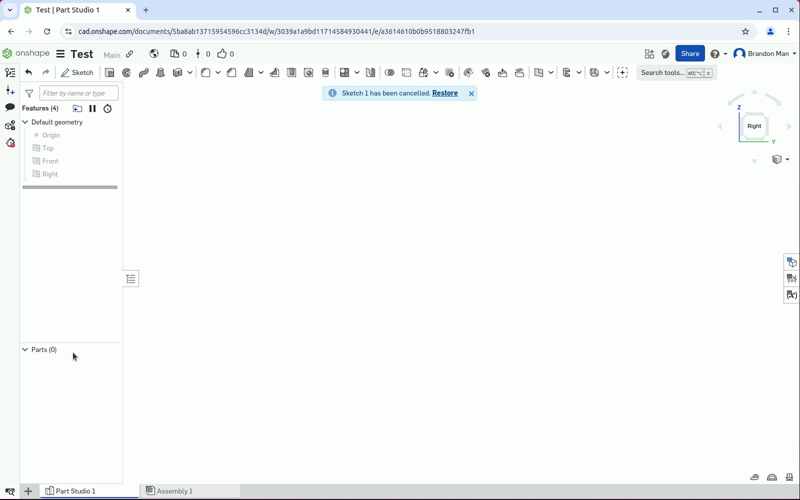
key_up(shift)
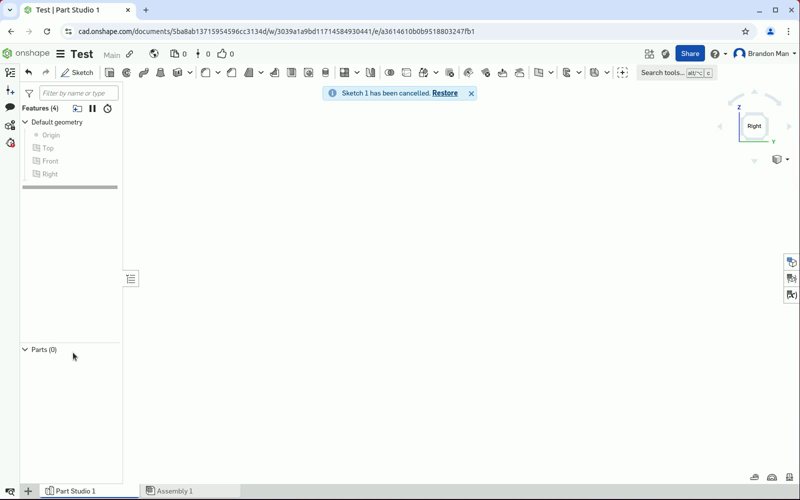
mouse_move(73, 352)
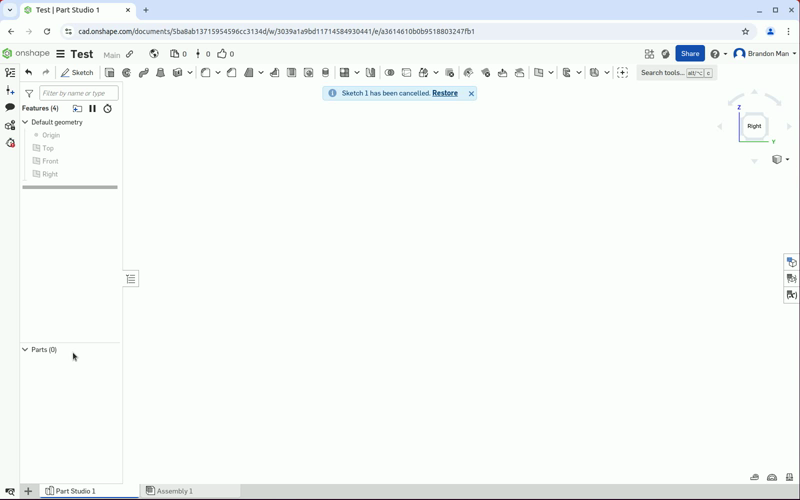
key(shift+y)
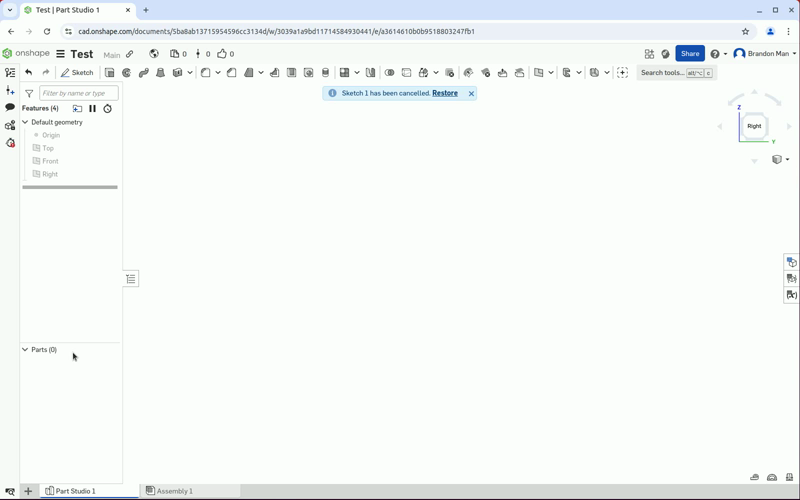
key(shift+s)
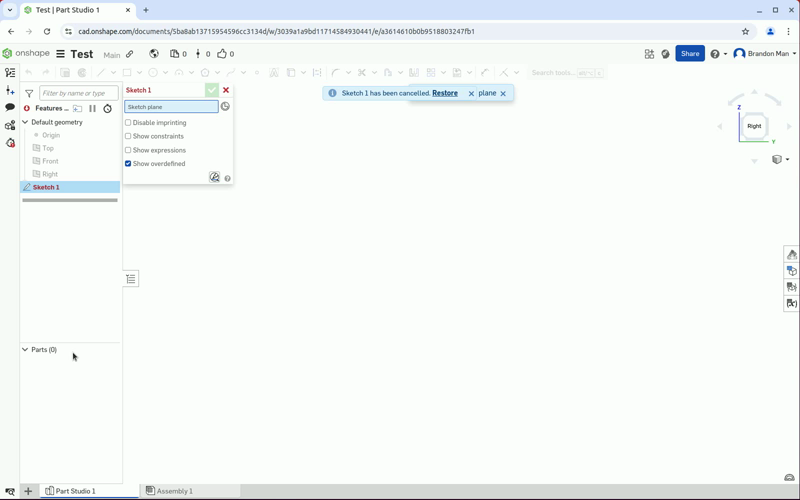
mouse_move(73, 176)
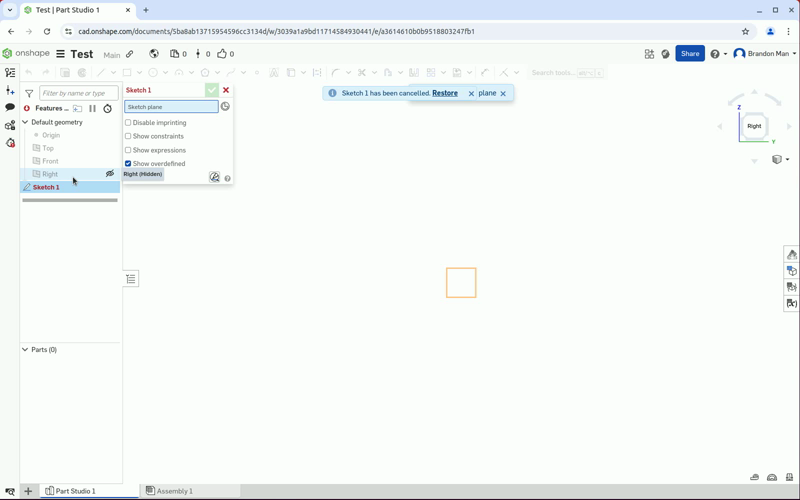
click(73, 176)
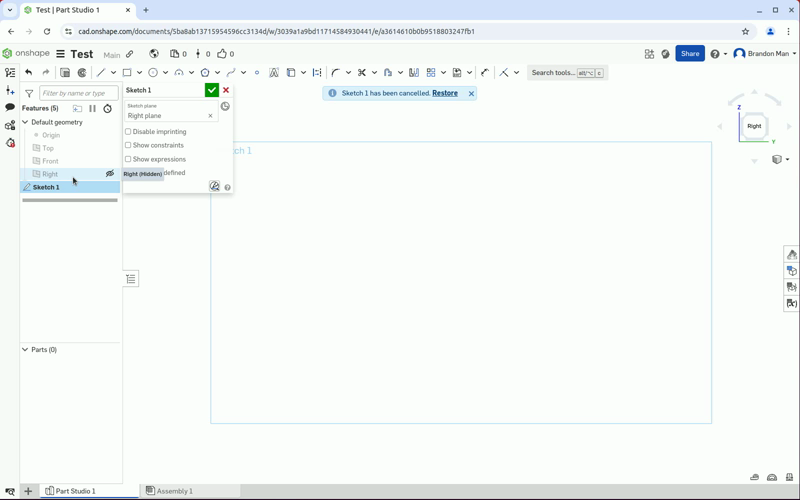
mouse_move(73, 352)
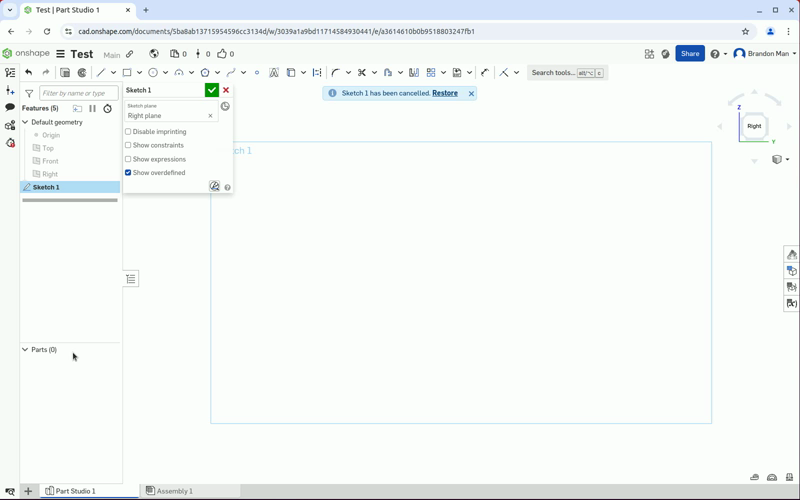
key(y)
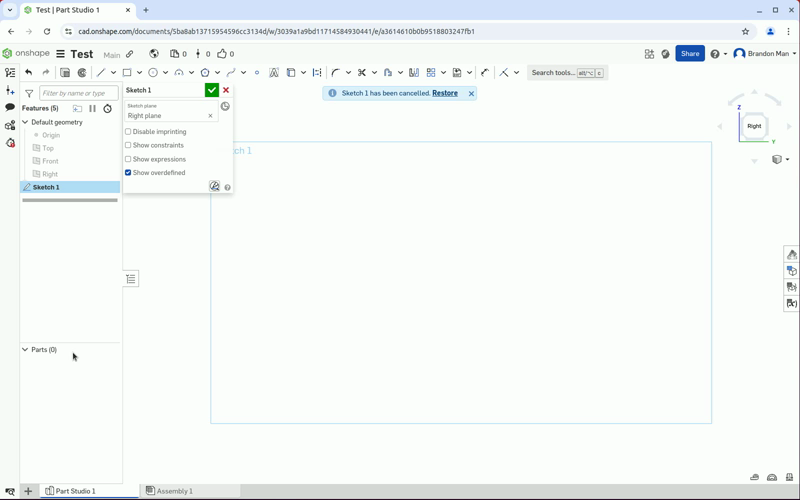
key(l)
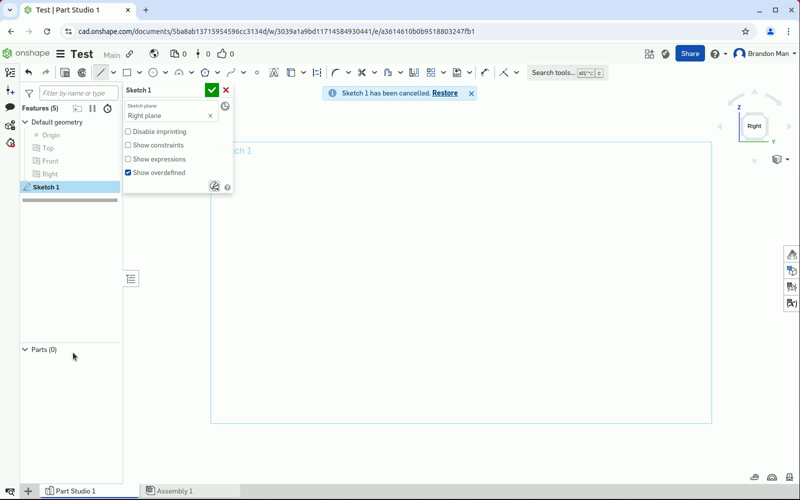
key_down(shift)
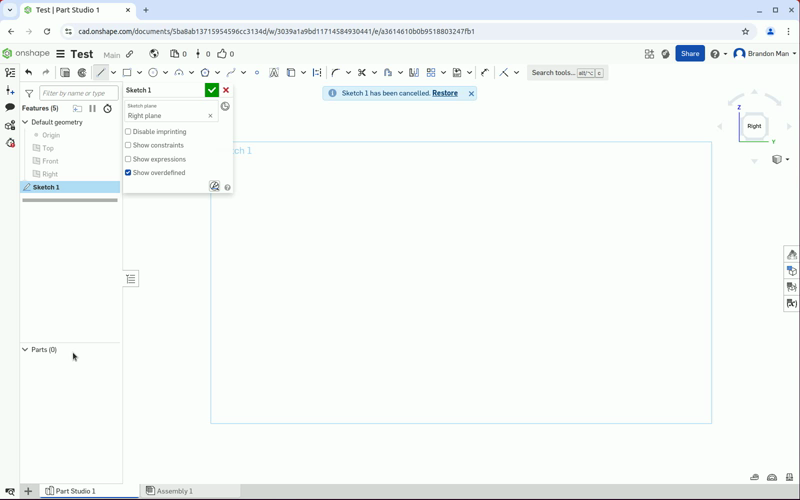
mouse_move(384, 367)
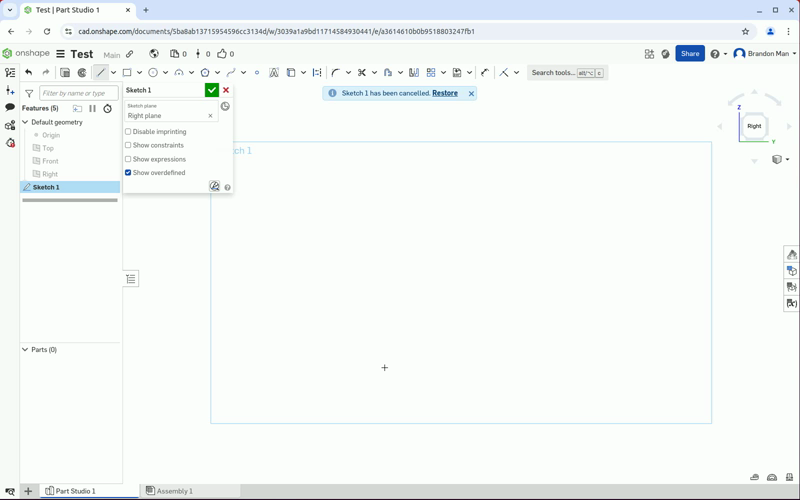
click(384, 367)
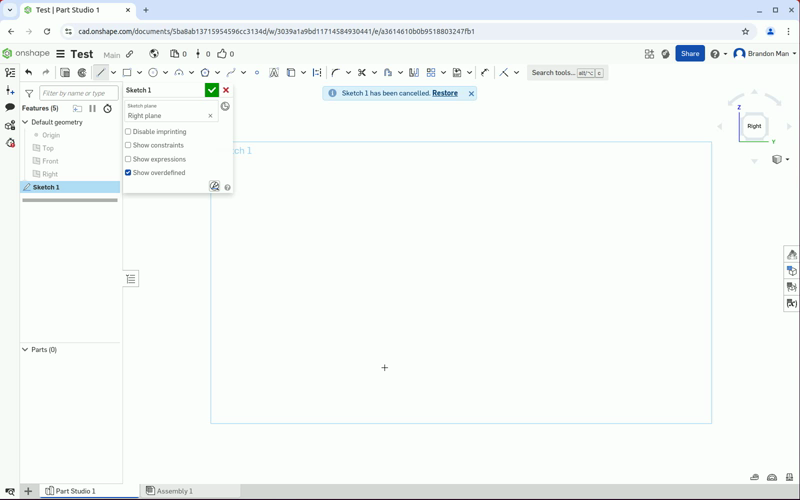
key_up(shift)
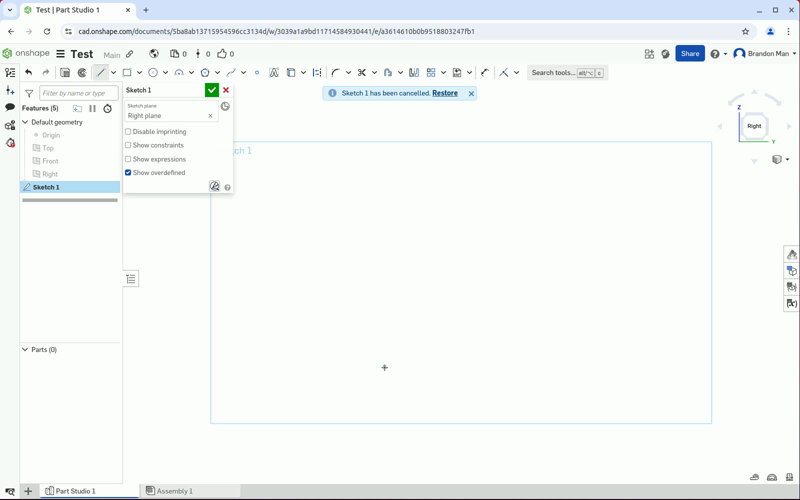
key_down(shift)
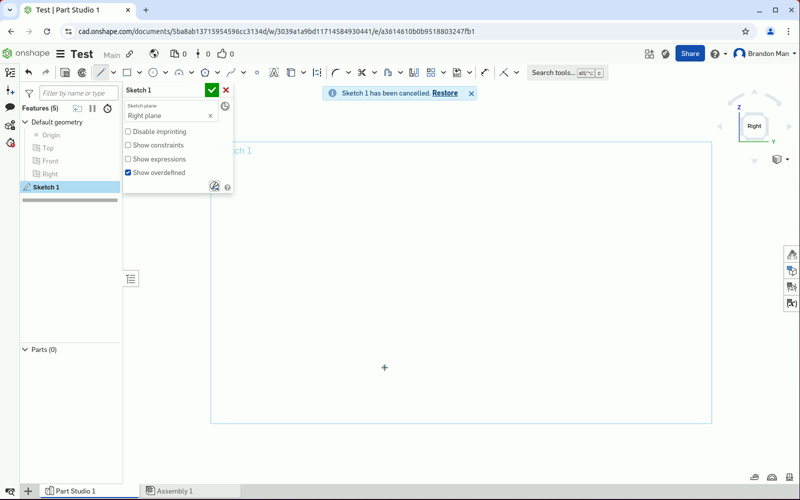
mouse_move(514, 367)
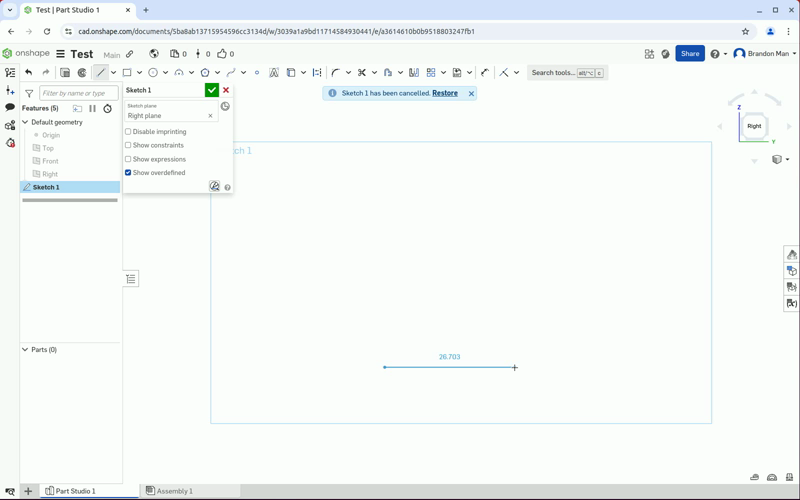
click(514, 367)
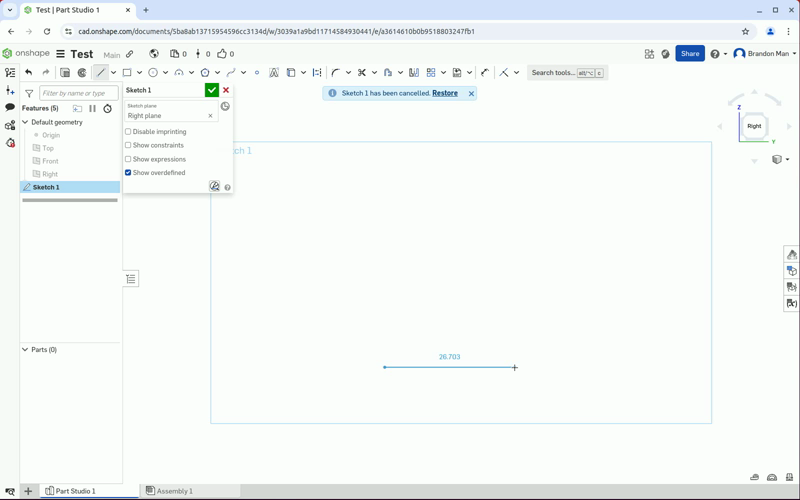
key_up(shift)
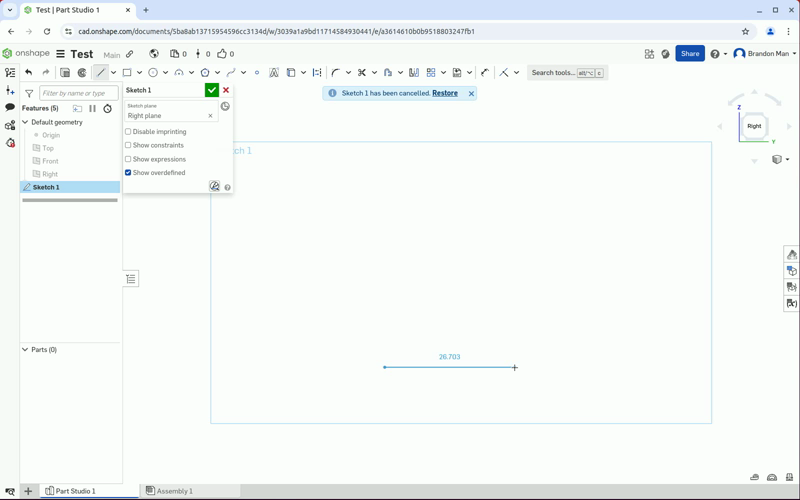
key_down(shift)
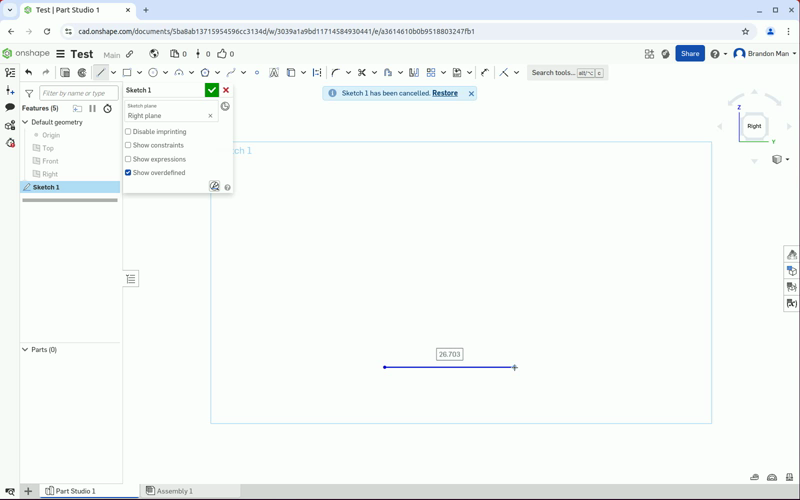
mouse_move(514, 171)
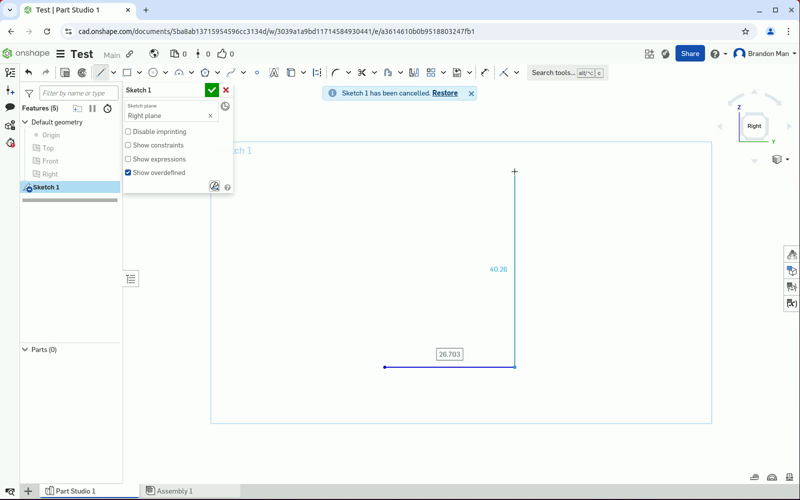
click(514, 171)
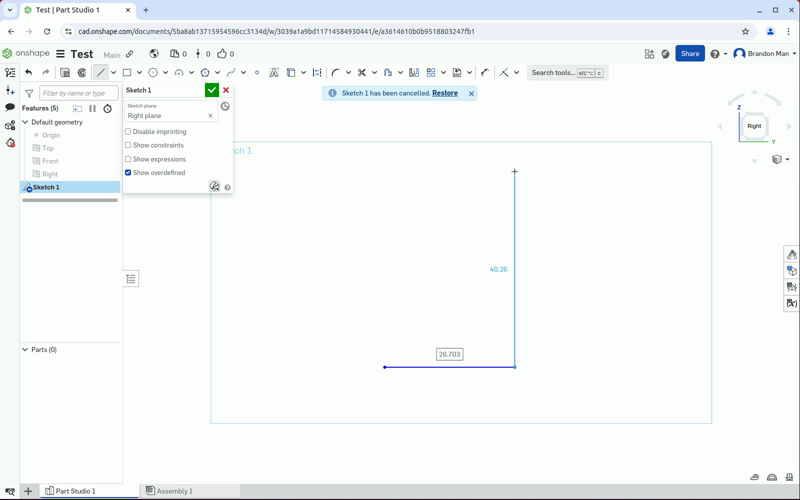
key_up(shift)
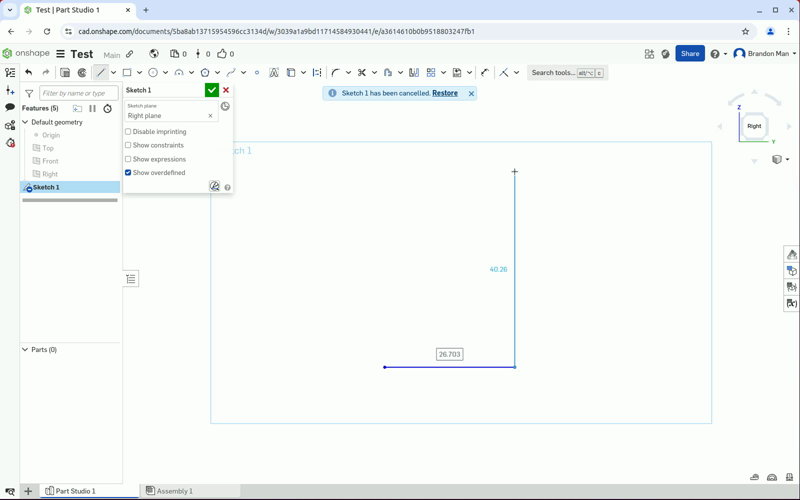
key_down(shift)
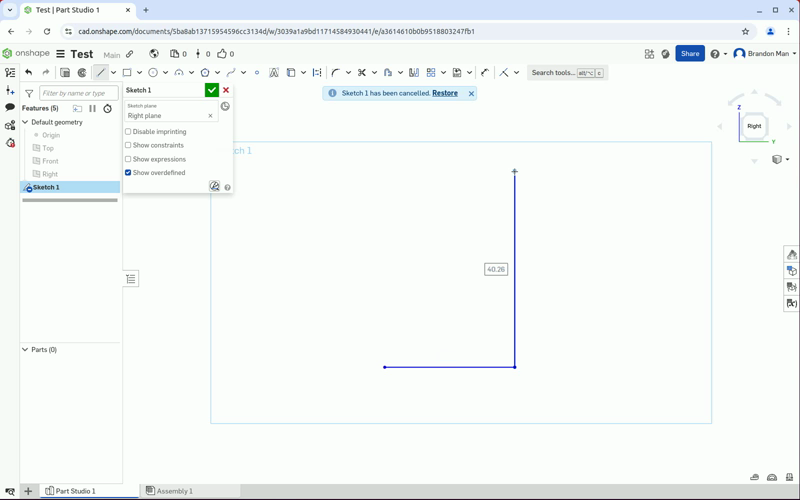
mouse_move(384, 171)
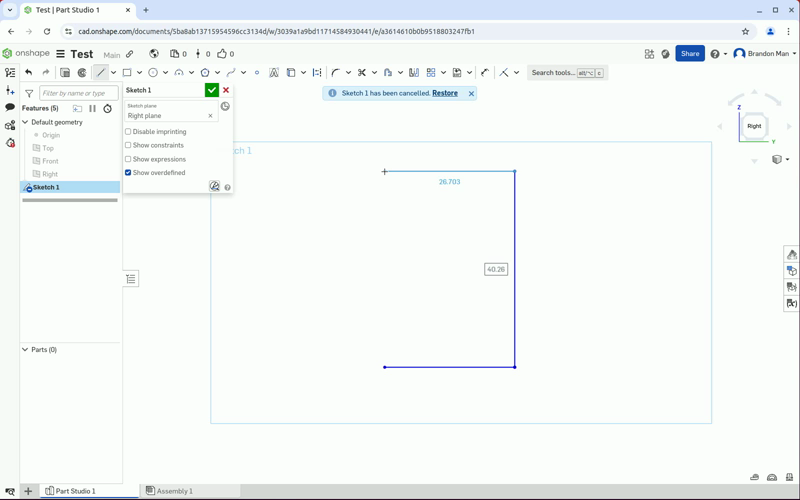
click(384, 171)
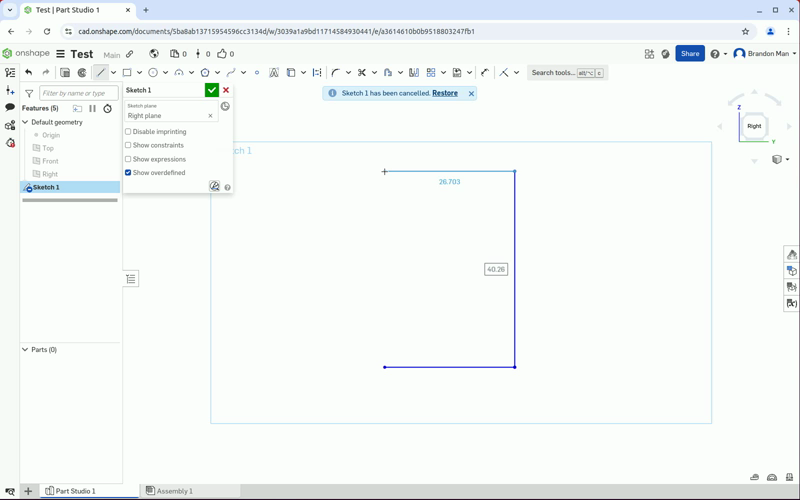
key_up(shift)
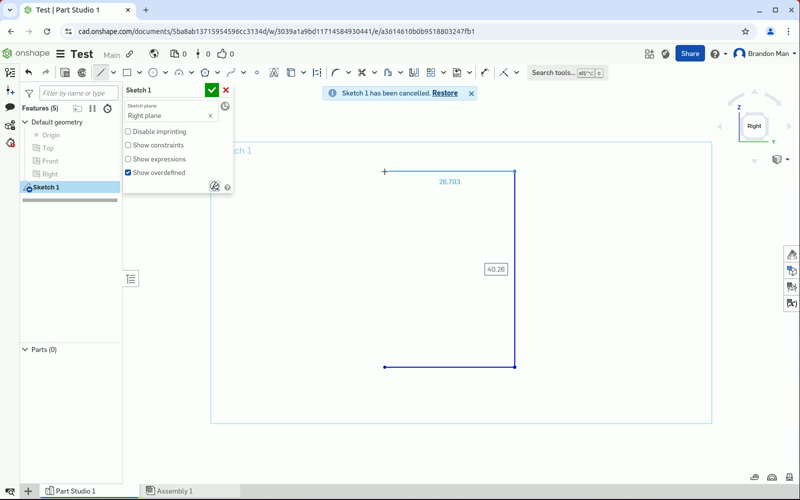
key_down(shift)
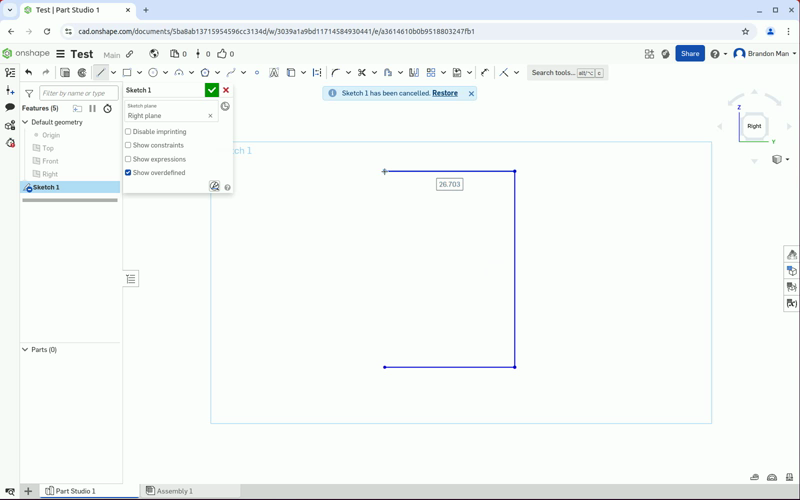
mouse_move(384, 367)
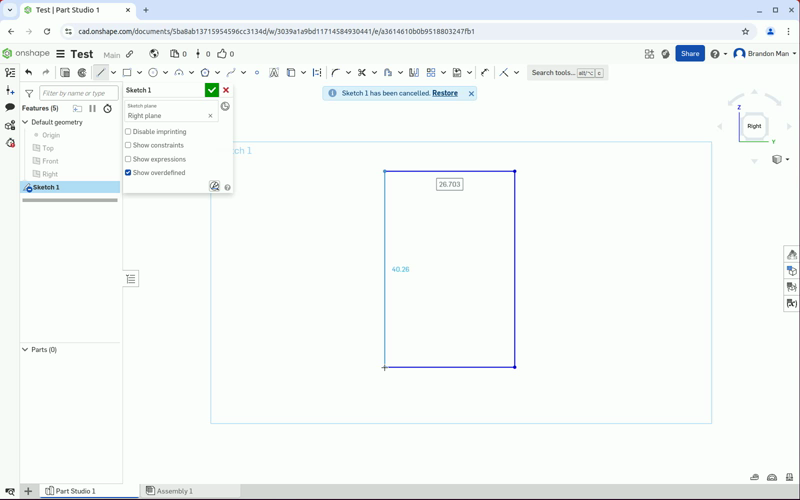
key_up(shift)
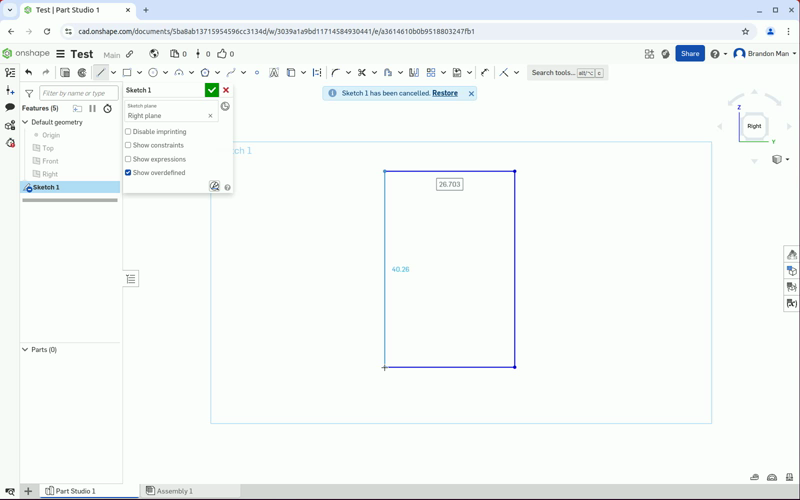
click(384, 367)
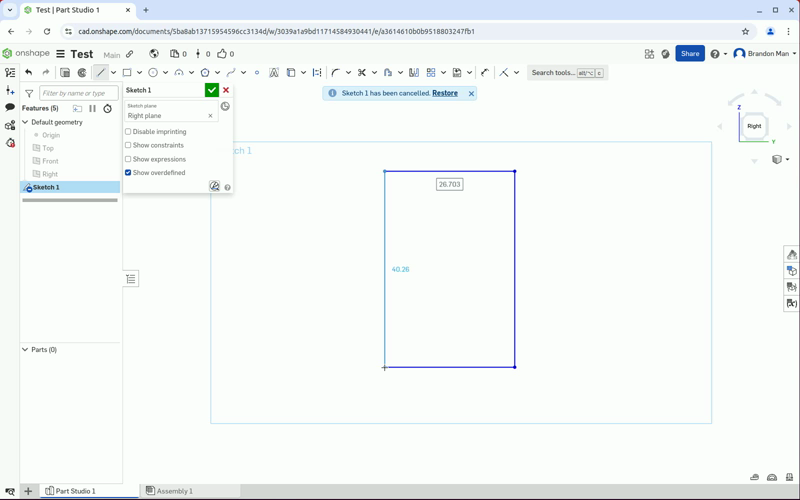
key(esc)
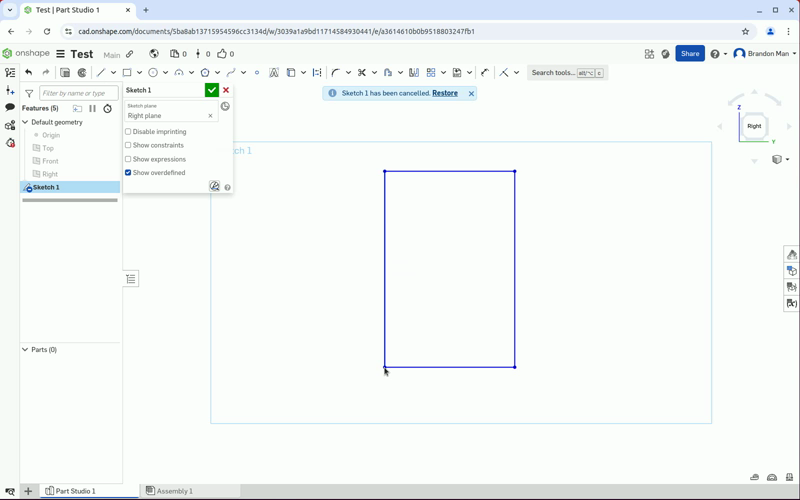
mouse_move(413, 318)
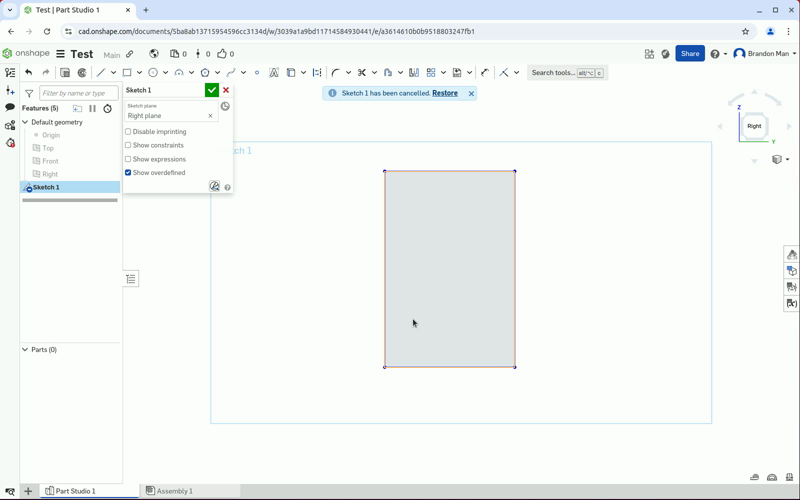
click(413, 318)
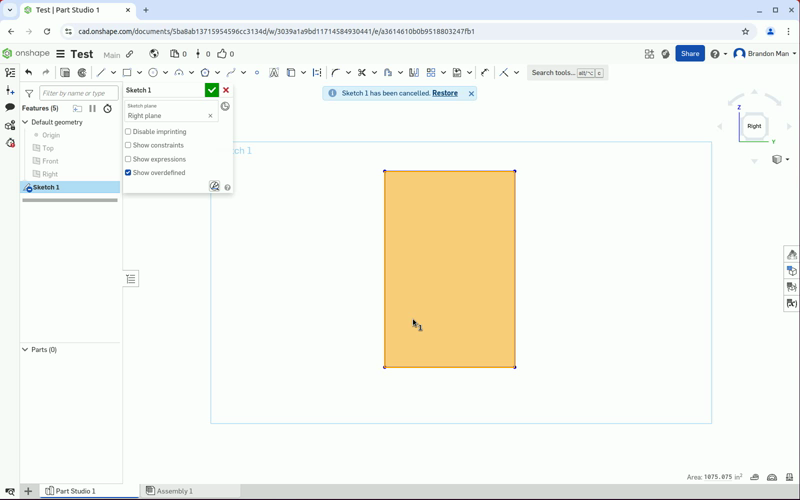
mouse_move(73, 352)
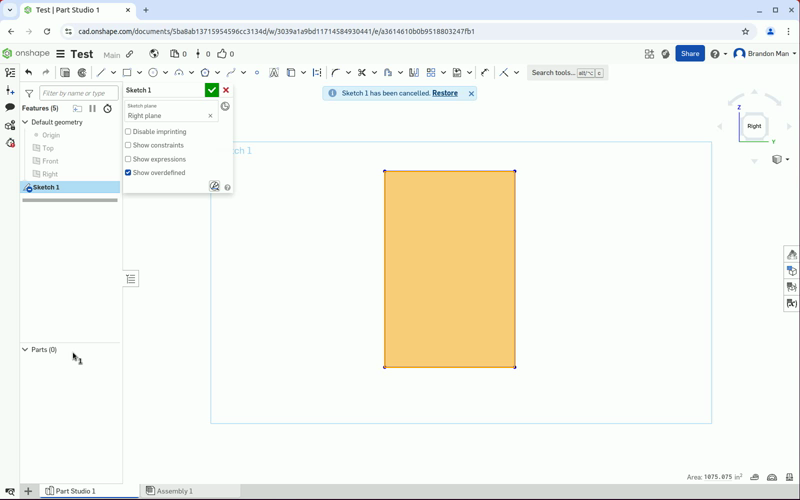
key(shift+y)
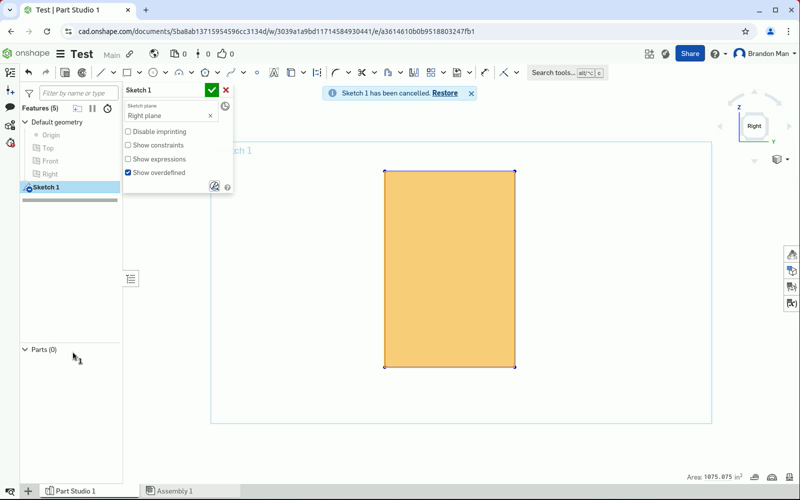
key(shift+e)
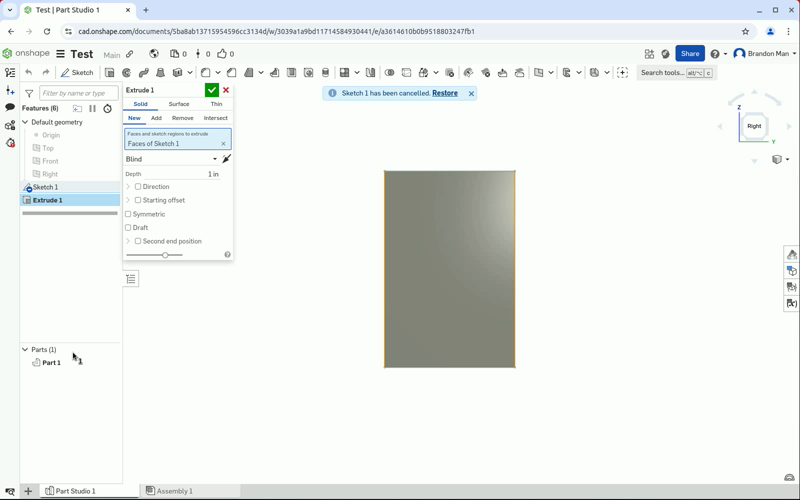
mouse_move(143, 106)
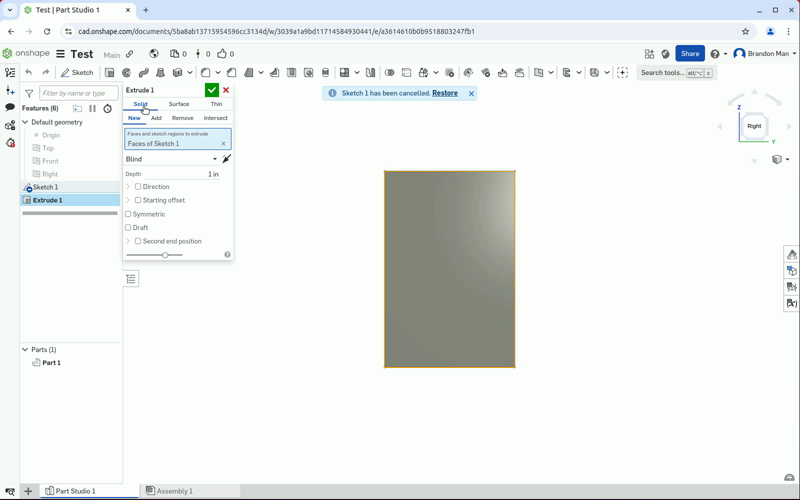
click(143, 106)
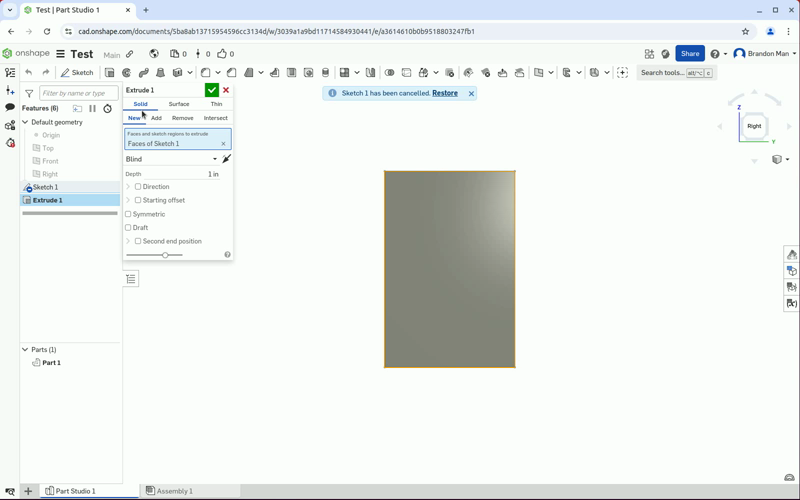
mouse_move(137, 120)
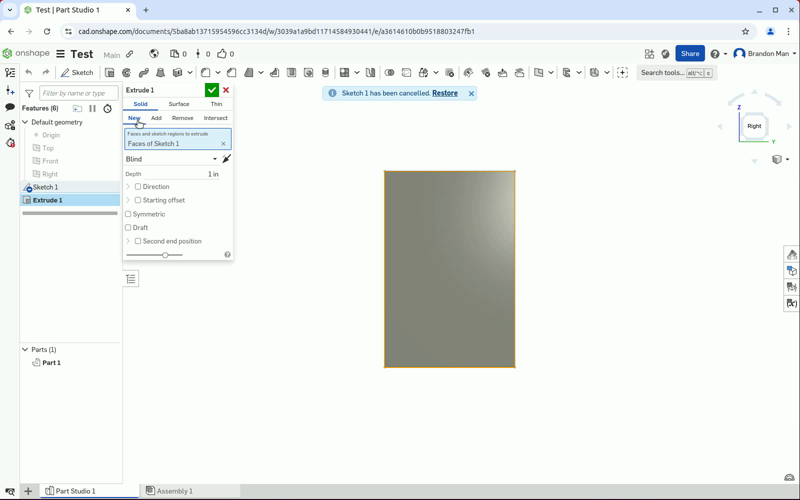
click(137, 120)
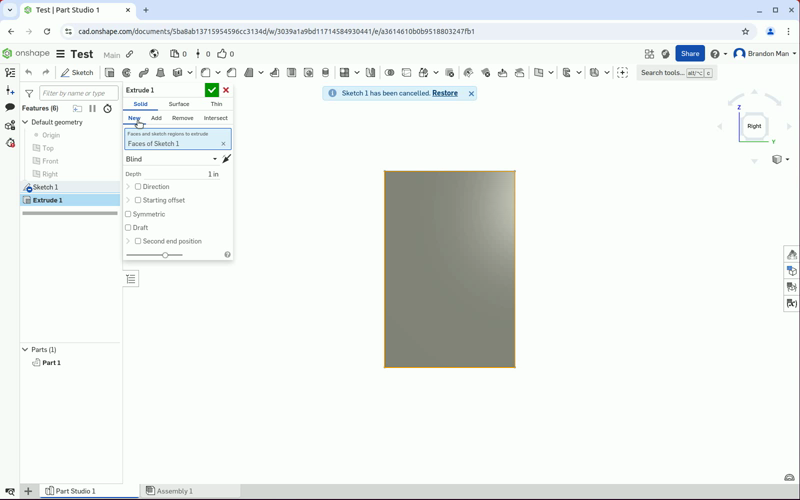
key(tab, 4)
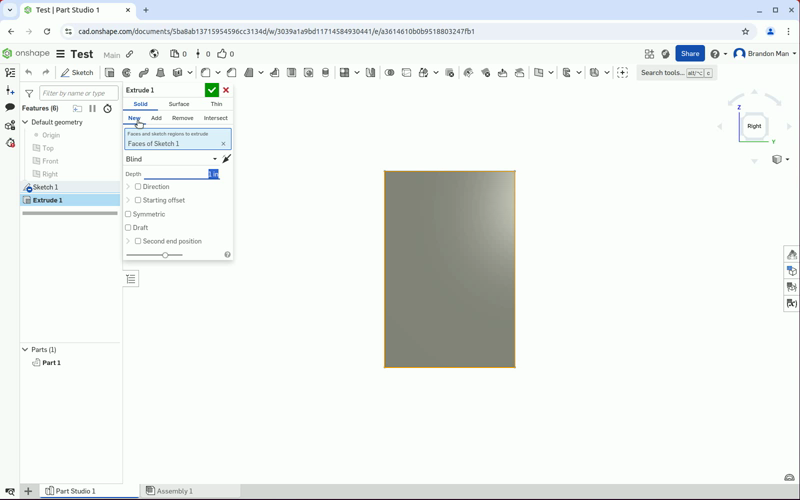
text(5.536)
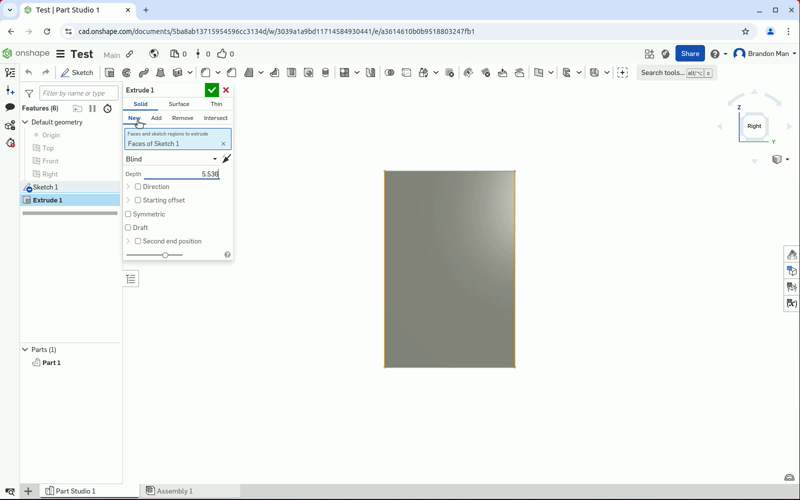
key(enter)
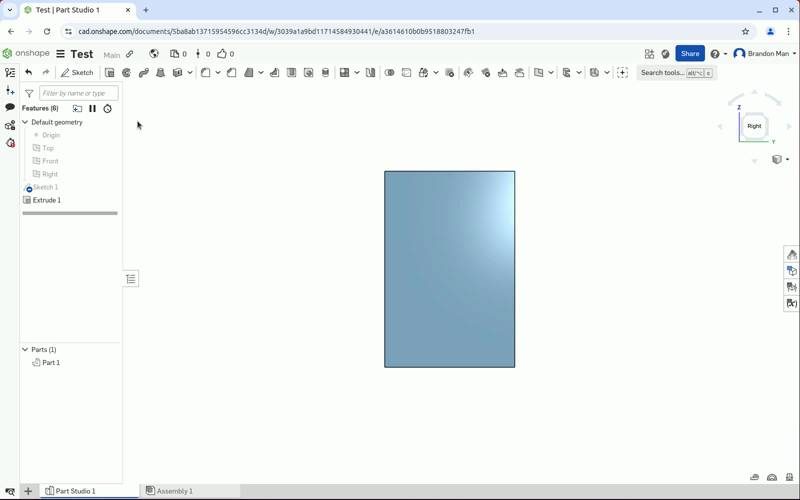
key(shift+h)
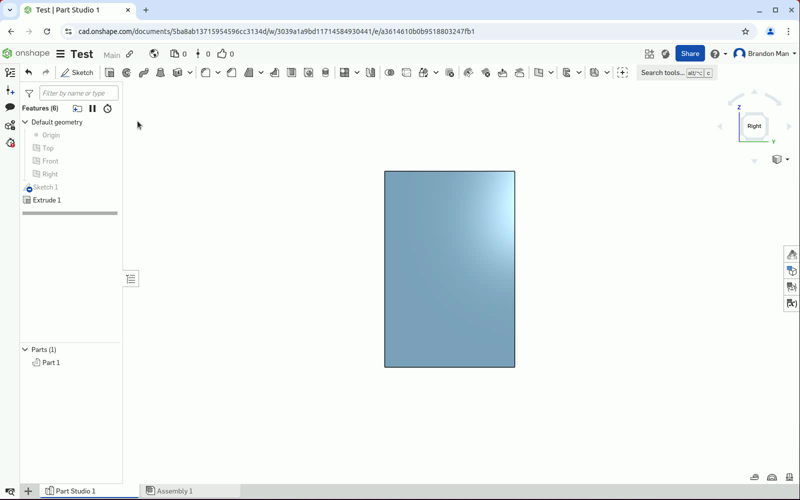
key(shift+h)
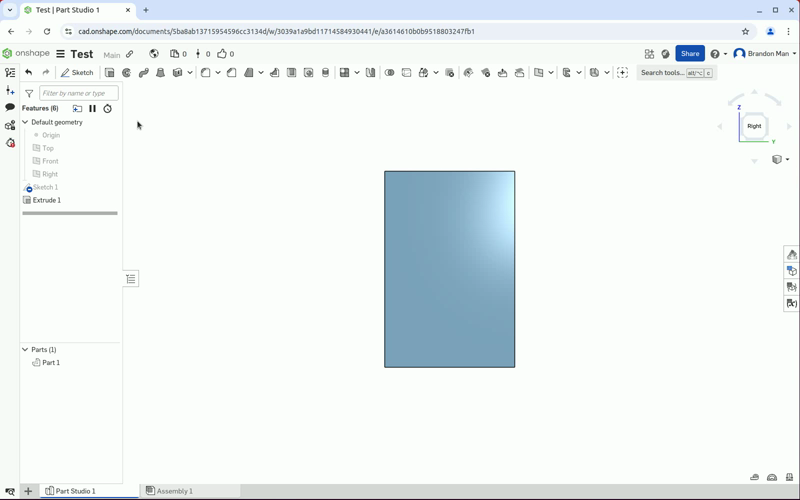
mouse_move(73, 189)
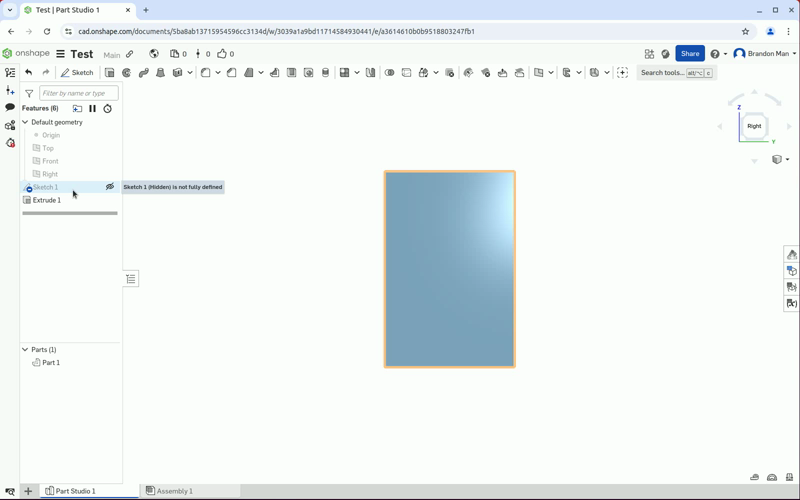
click(73, 189)
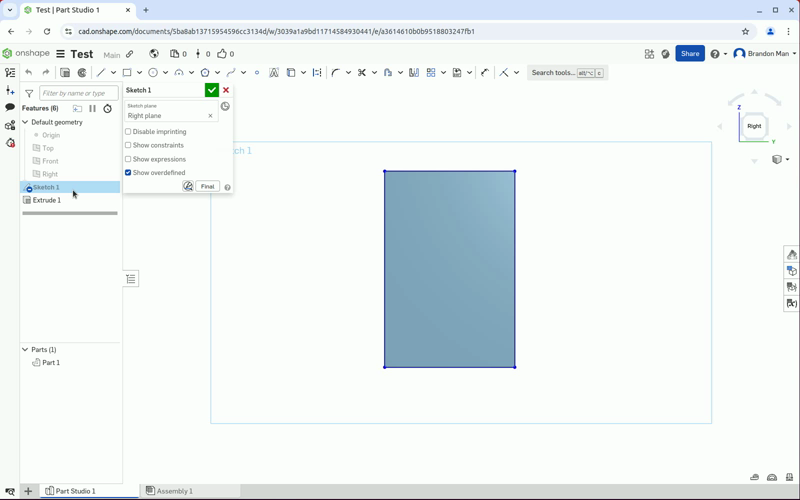
mouse_move(229, 92)
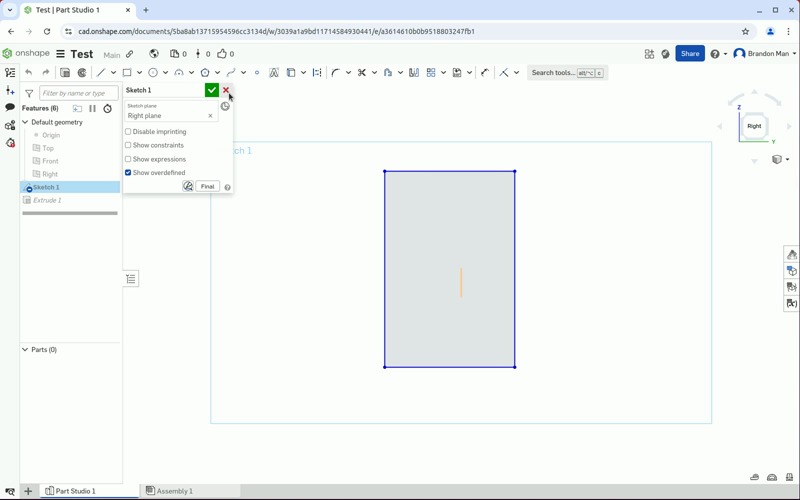
click(229, 92)
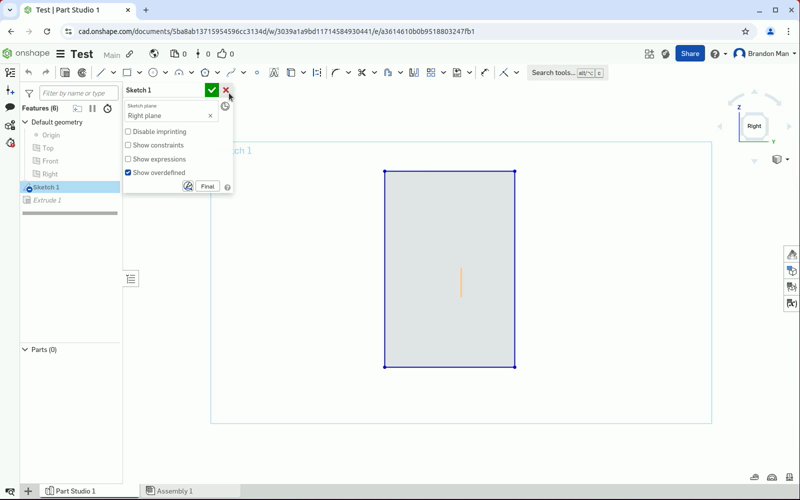
key(shift+s)
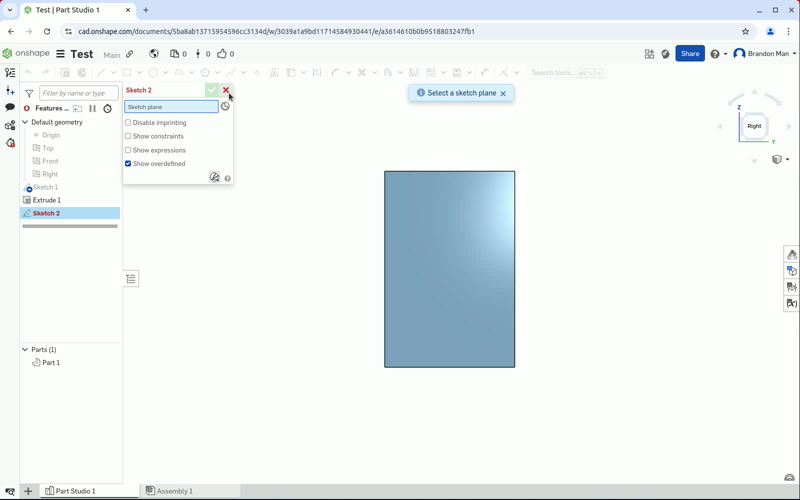
mouse_move(73, 176)
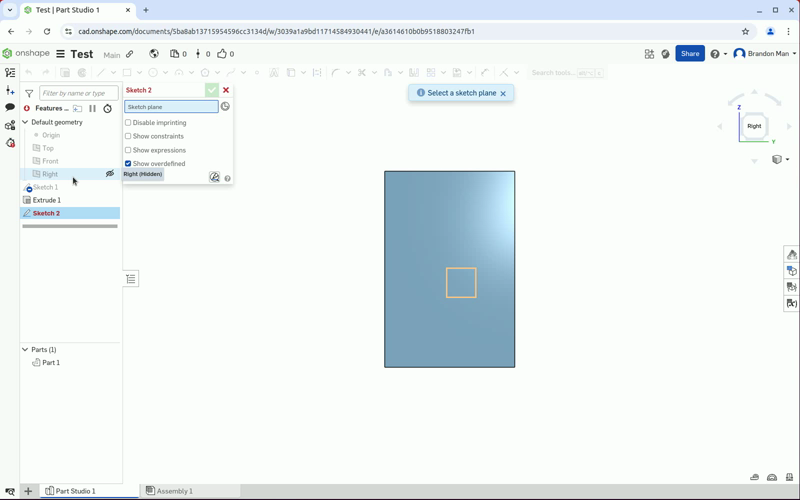
click(73, 176)
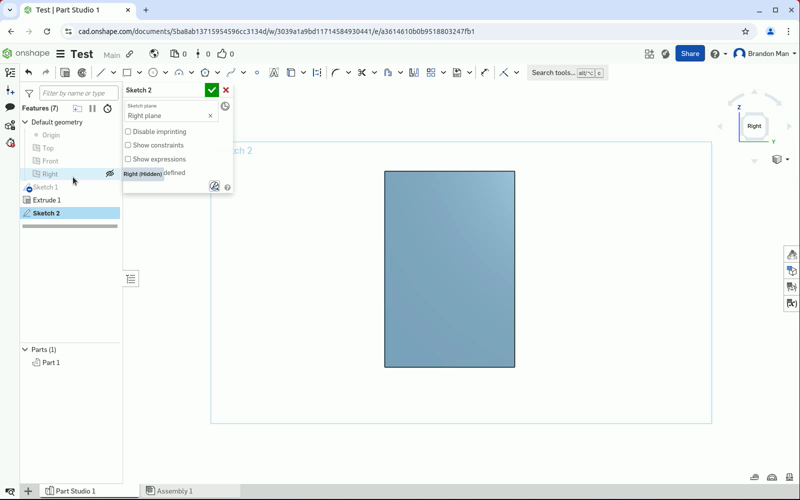
mouse_move(73, 352)
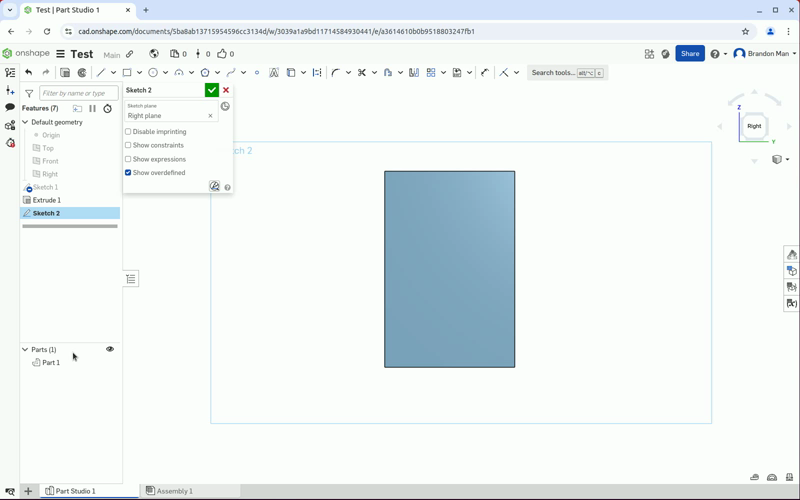
key(y)
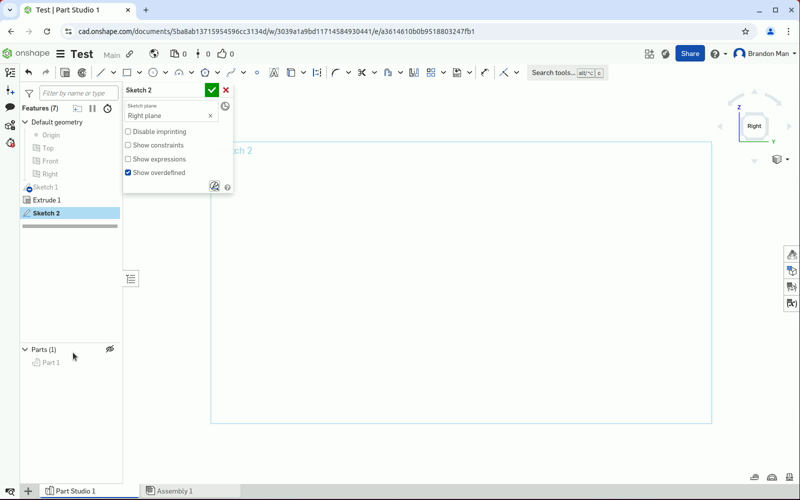
key(l)
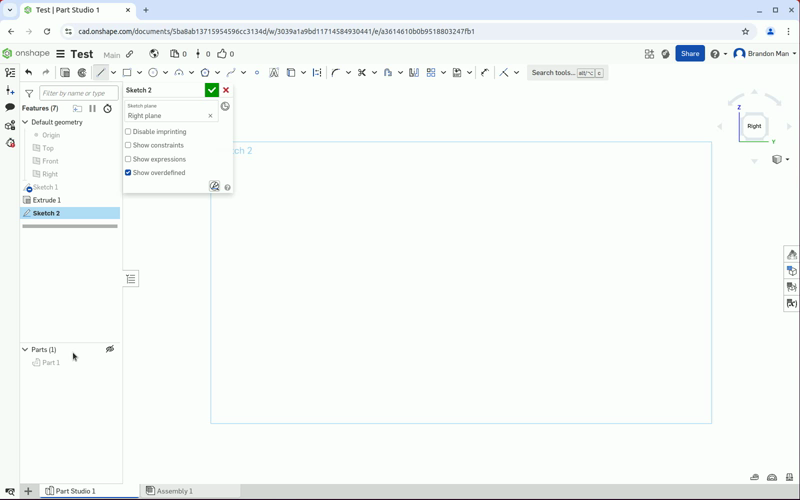
key_down(shift)
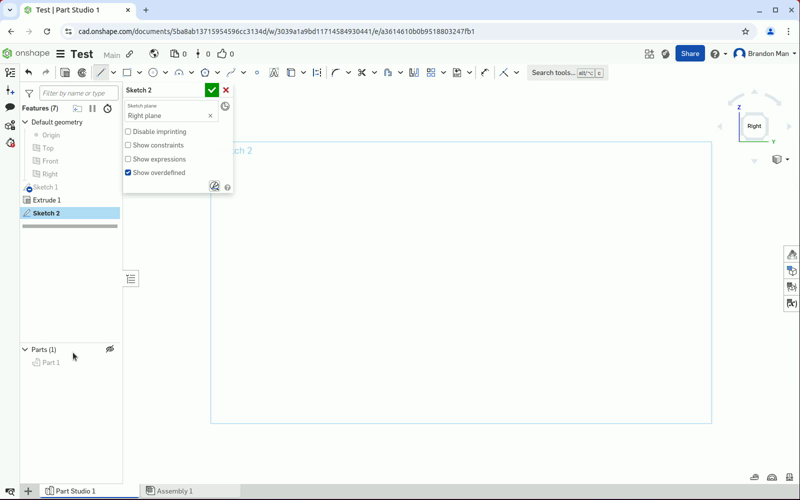
mouse_move(384, 367)
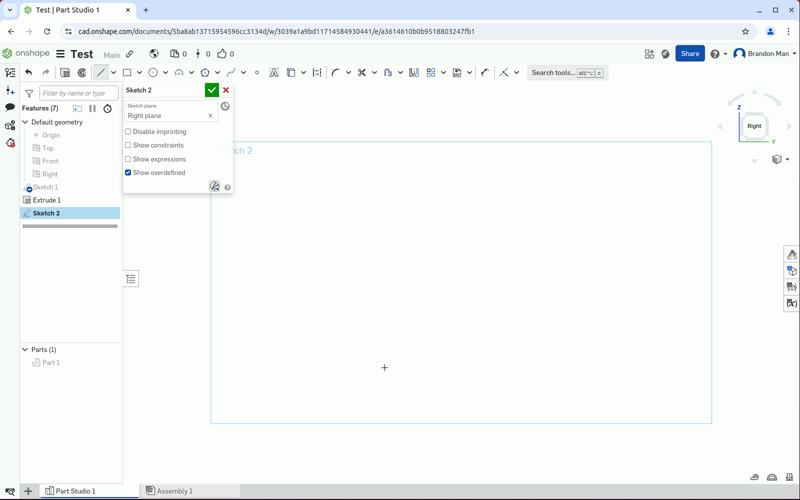
click(384, 367)
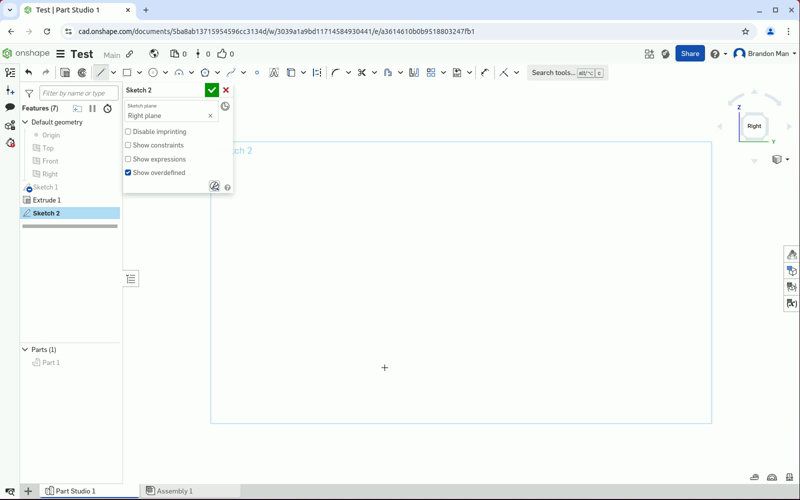
key_up(shift)
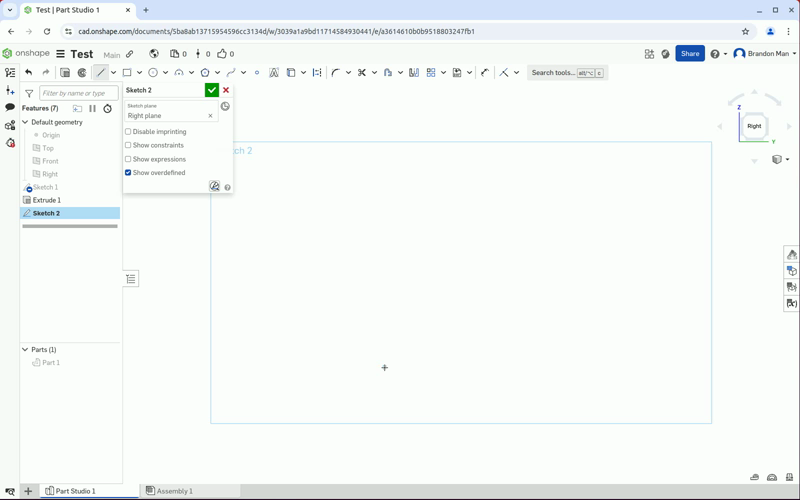
key_down(shift)
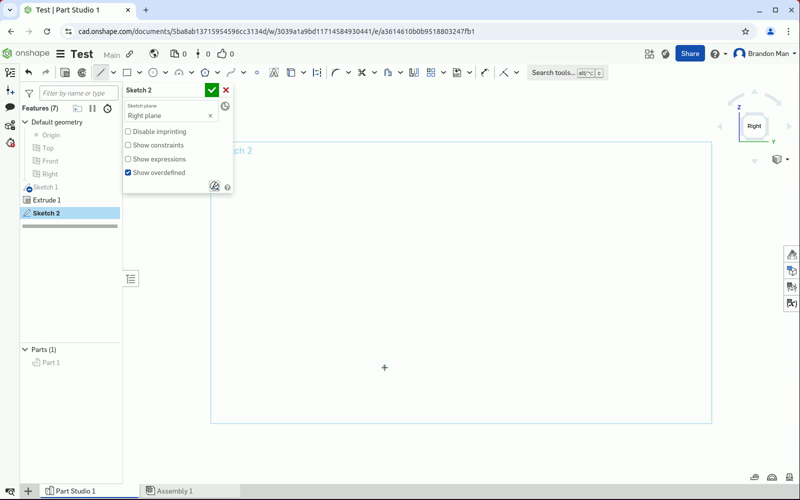
mouse_move(514, 367)
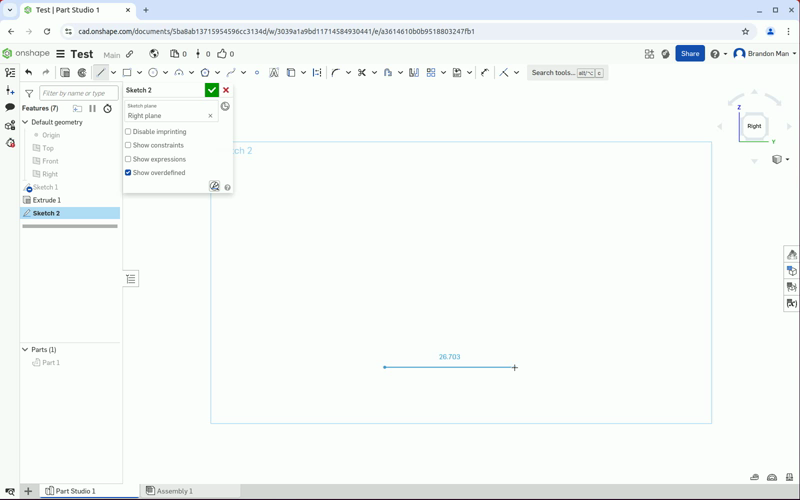
click(514, 367)
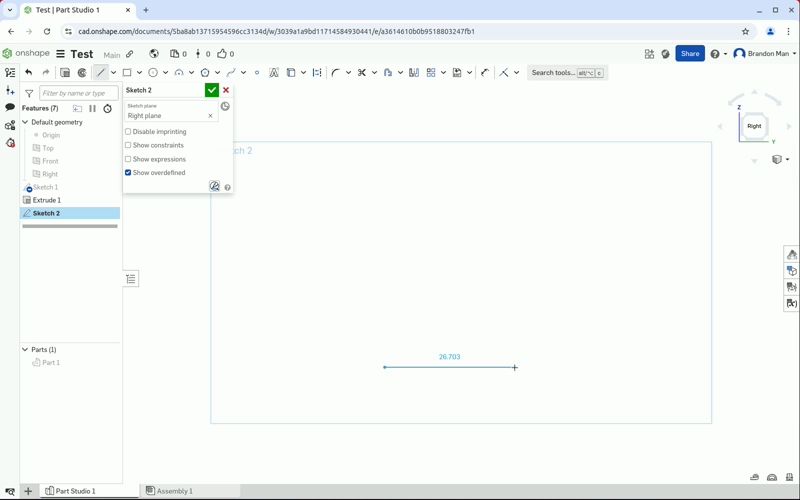
key_up(shift)
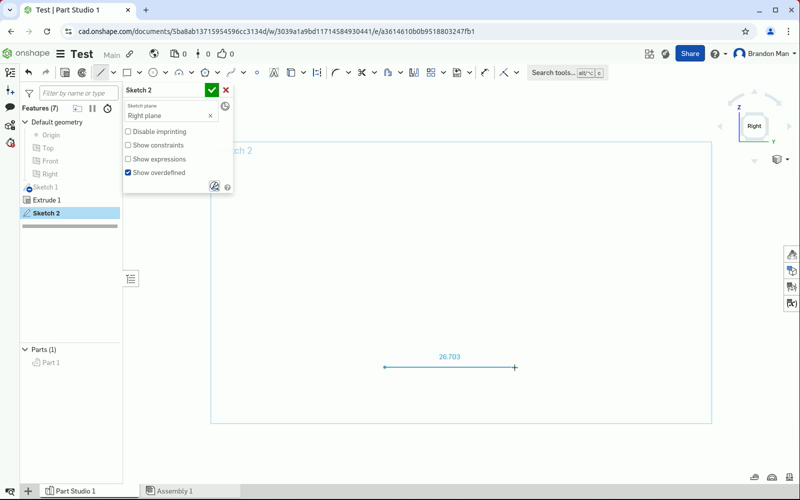
key_down(shift)
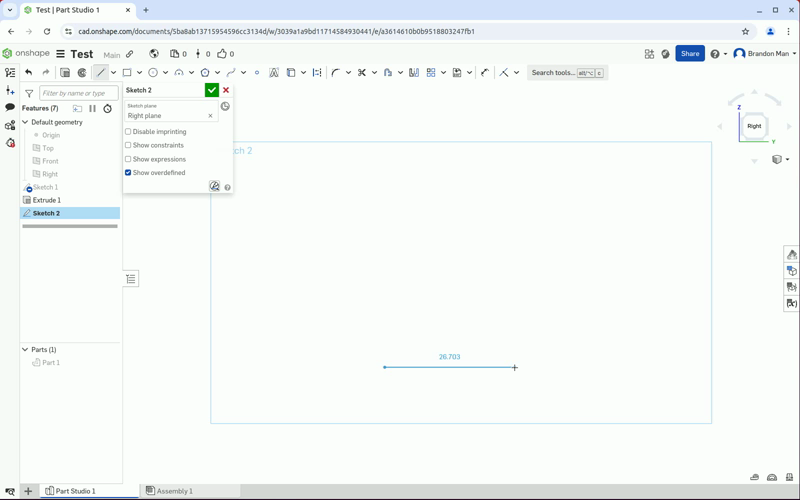
mouse_move(514, 171)
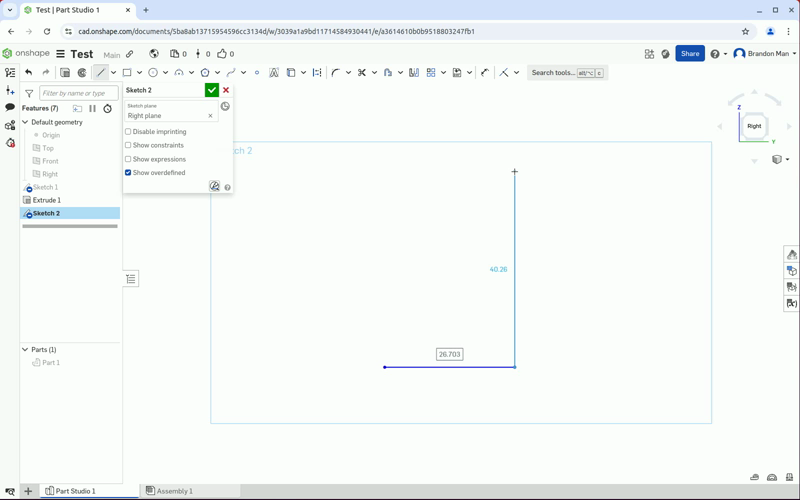
click(514, 171)
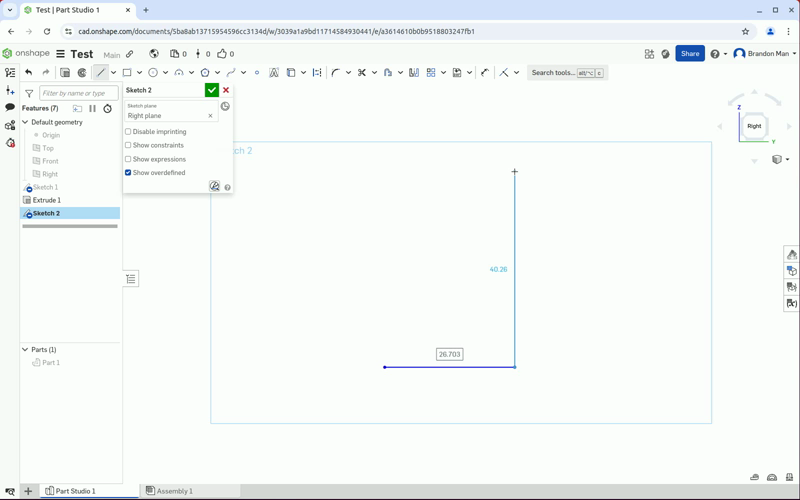
key_up(shift)
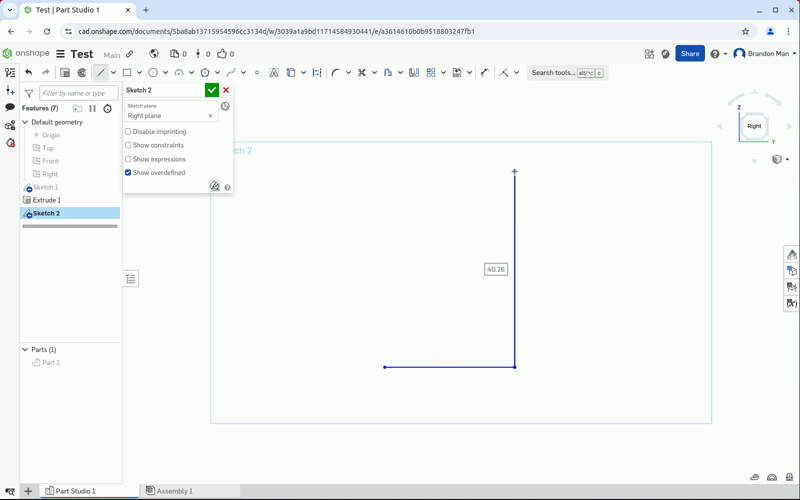
key_down(shift)
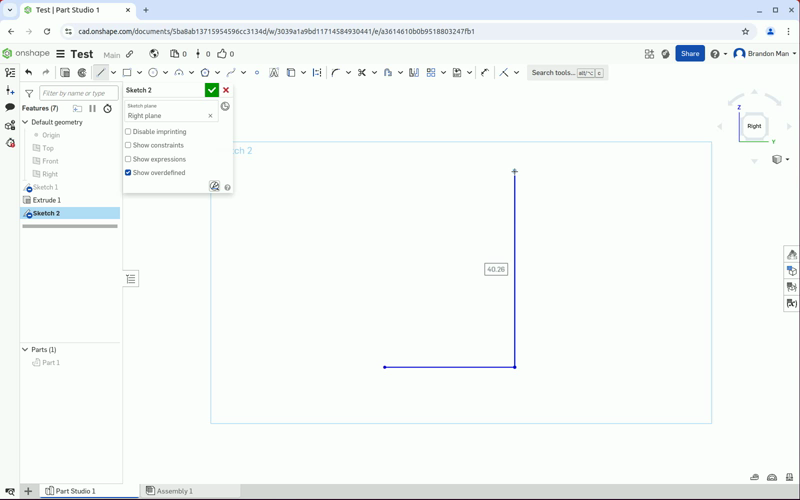
mouse_move(384, 171)
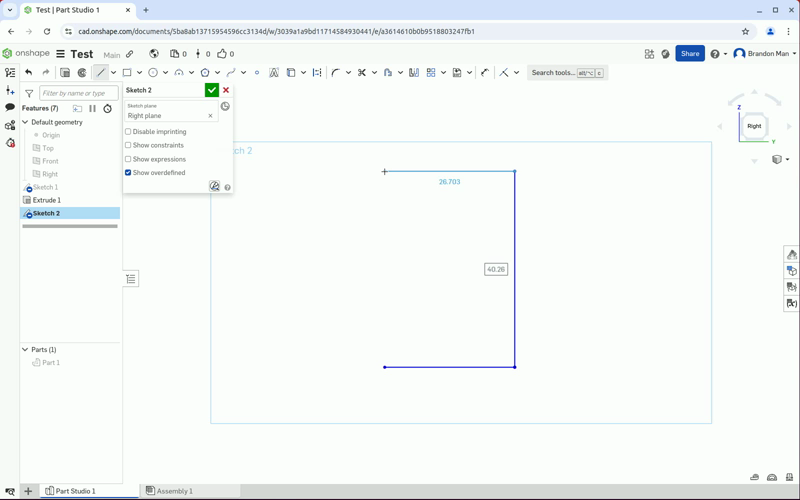
click(384, 171)
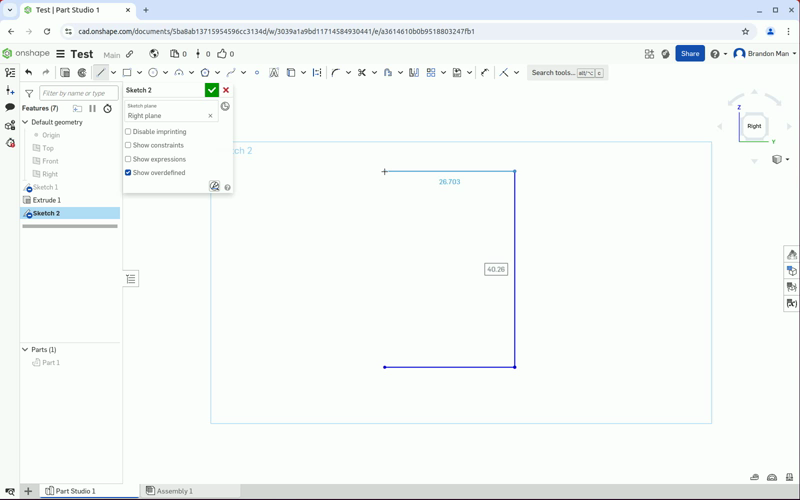
key_up(shift)
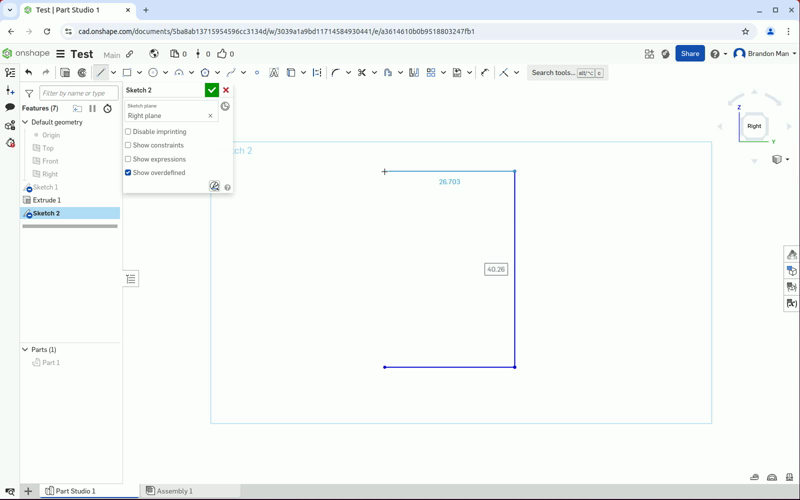
key_down(shift)
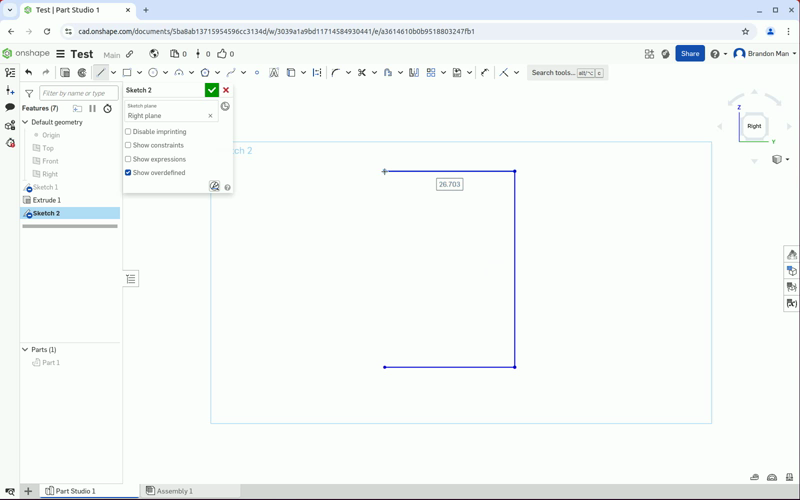
mouse_move(384, 367)
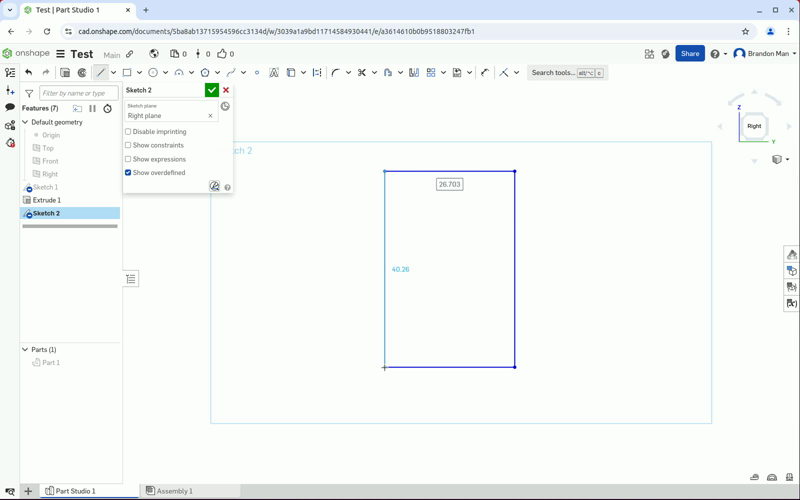
key_up(shift)
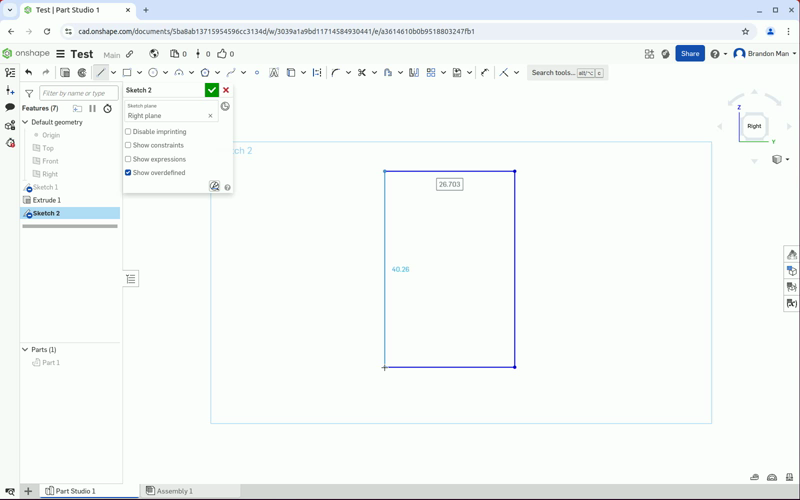
click(384, 367)
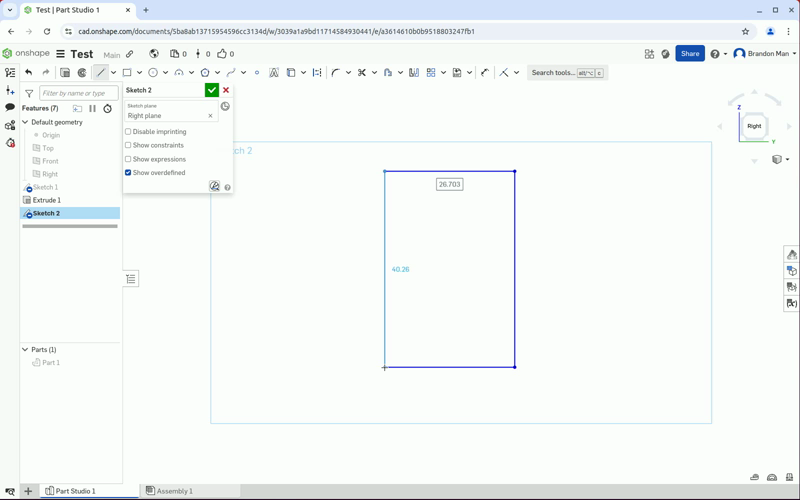
key(esc)
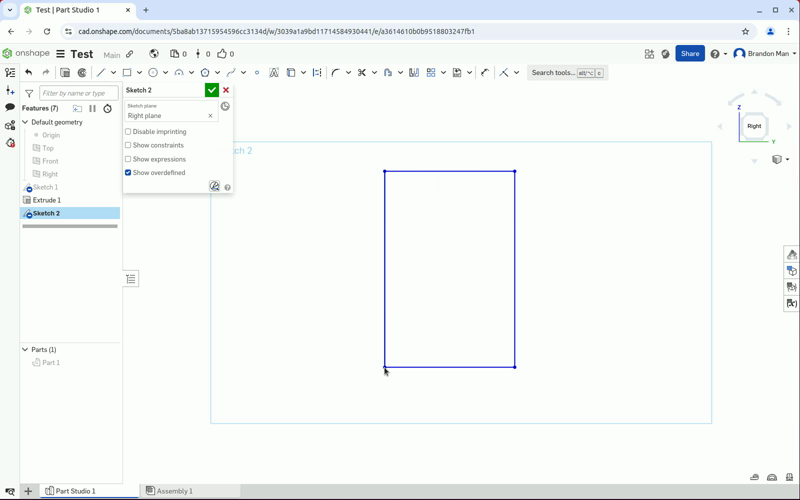
mouse_move(428, 343)
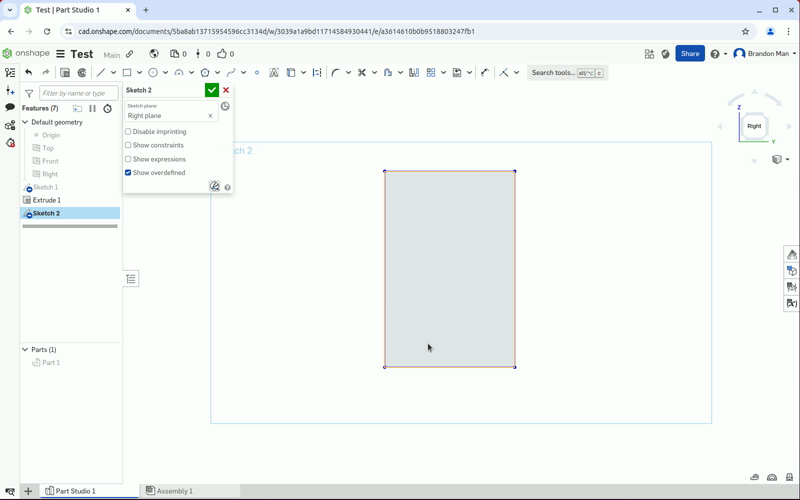
click(428, 343)
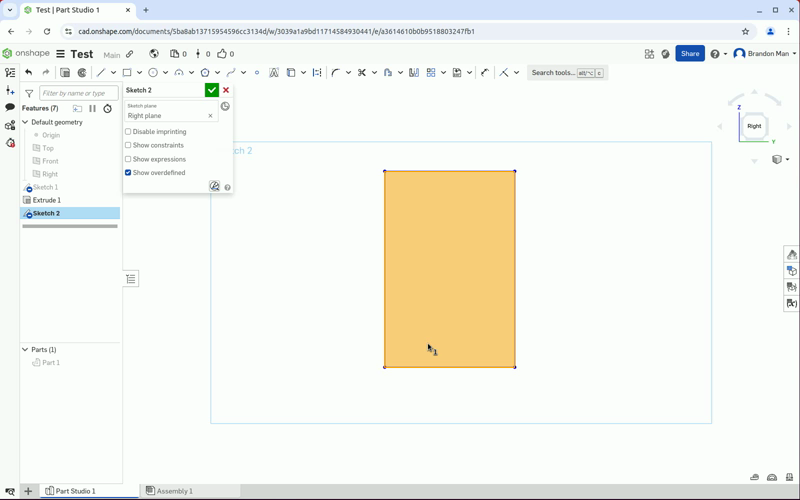
mouse_move(73, 352)
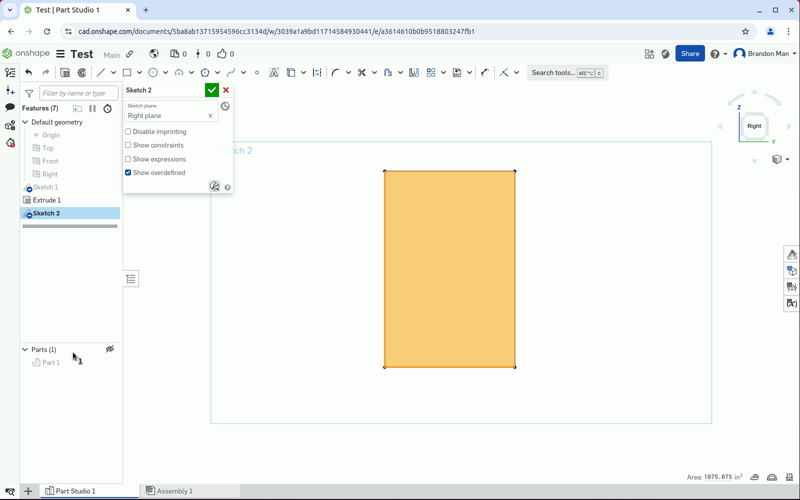
key(shift+y)
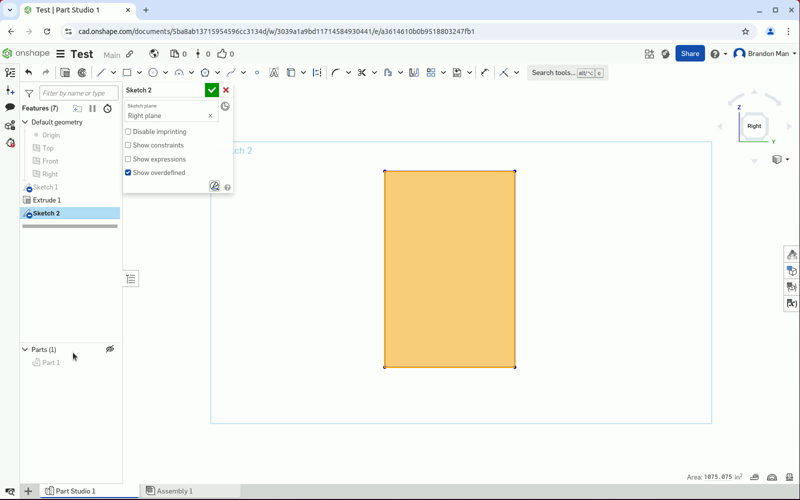
key(shift+e)
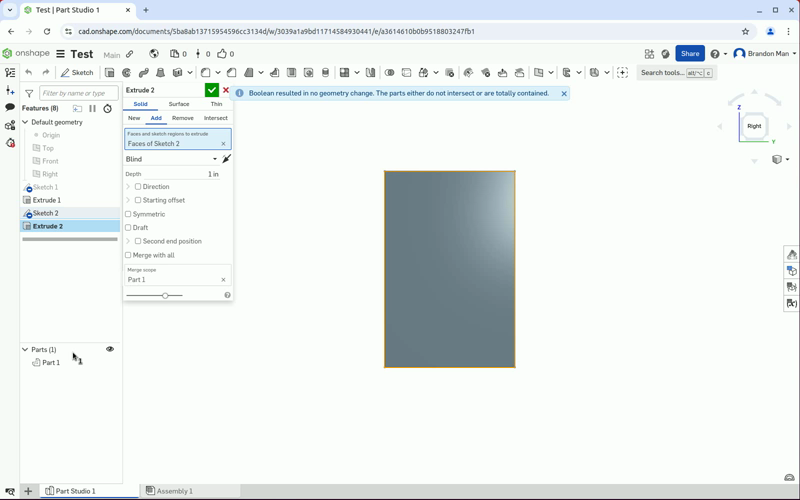
mouse_move(143, 106)
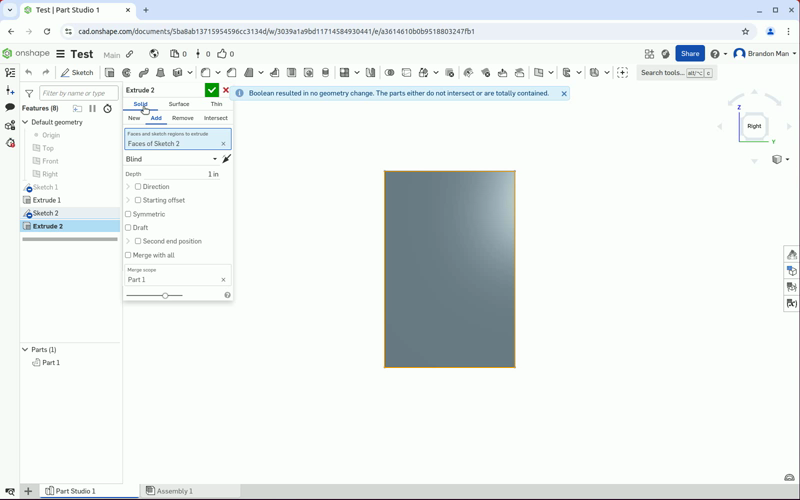
click(143, 106)
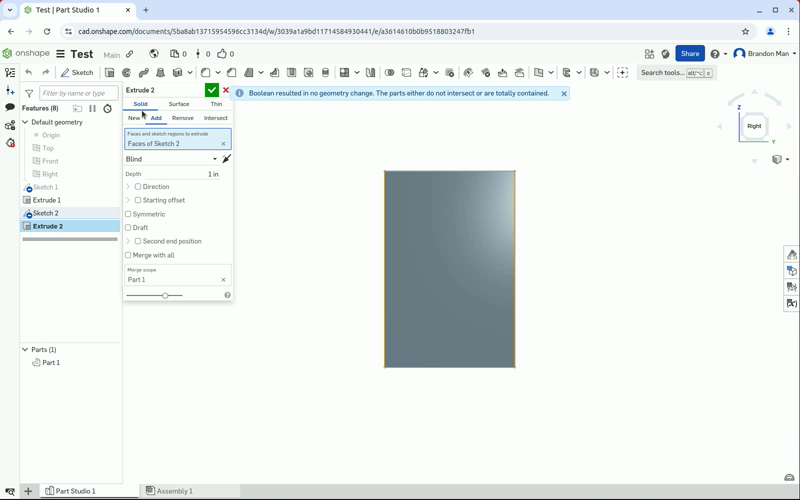
mouse_move(137, 120)
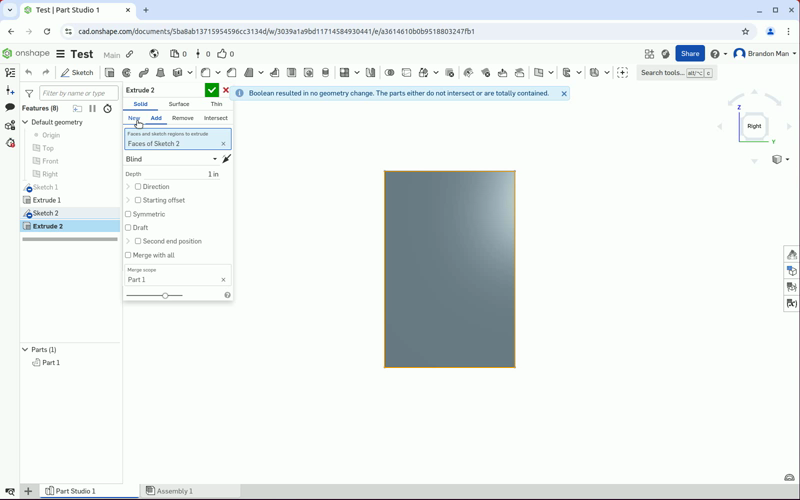
click(137, 120)
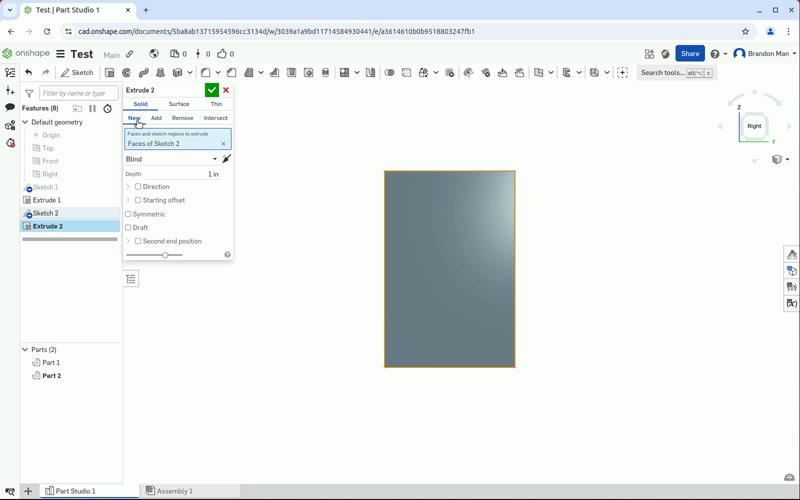
key(tab, 4)
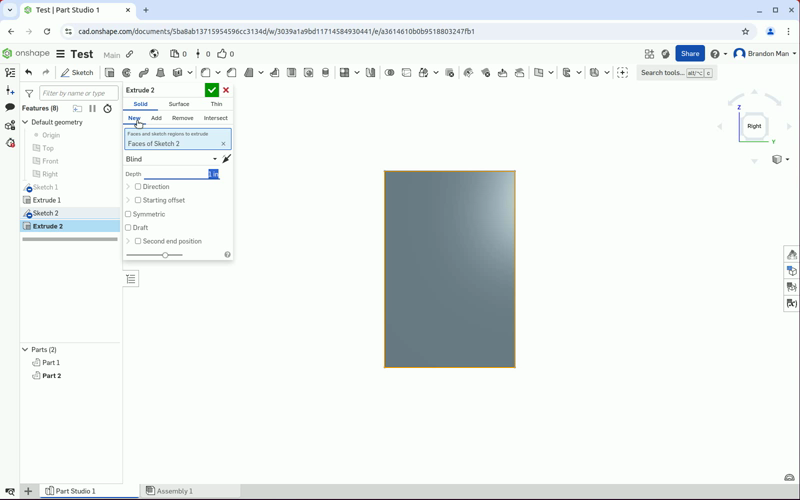
text(5.536)
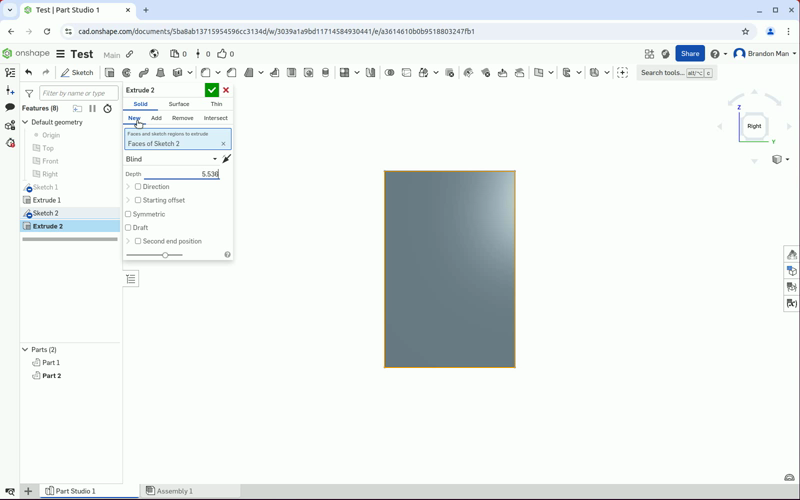
key(enter)
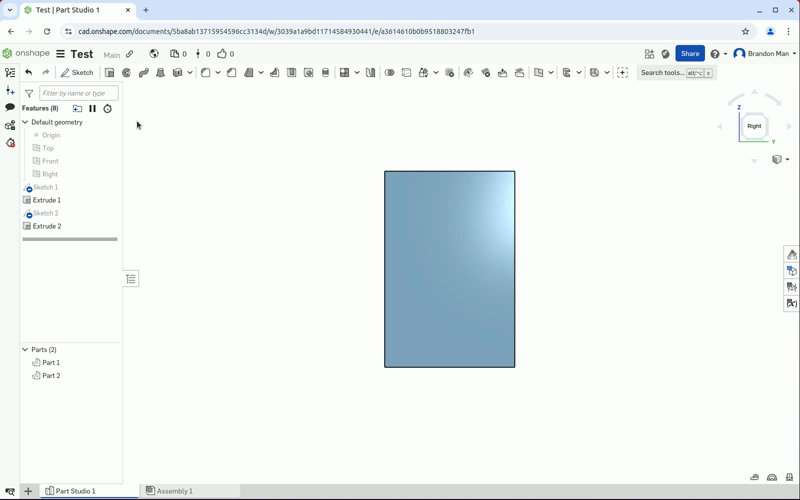
key(shift+h)
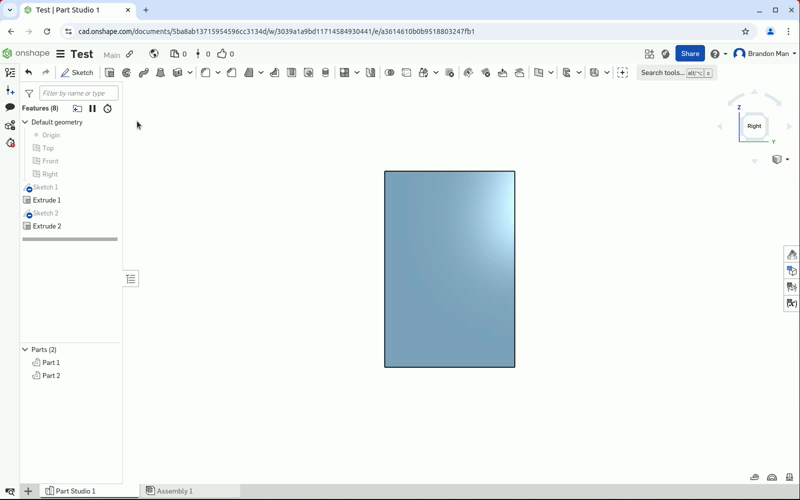
key(shift+h)
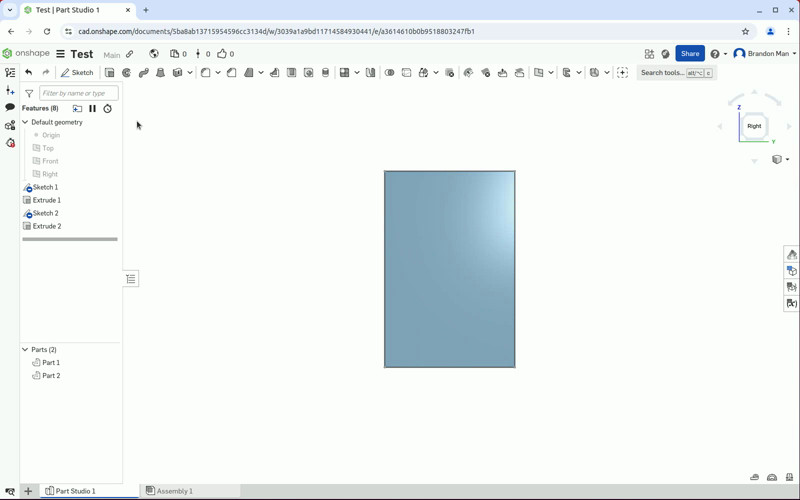
key(shift+7)
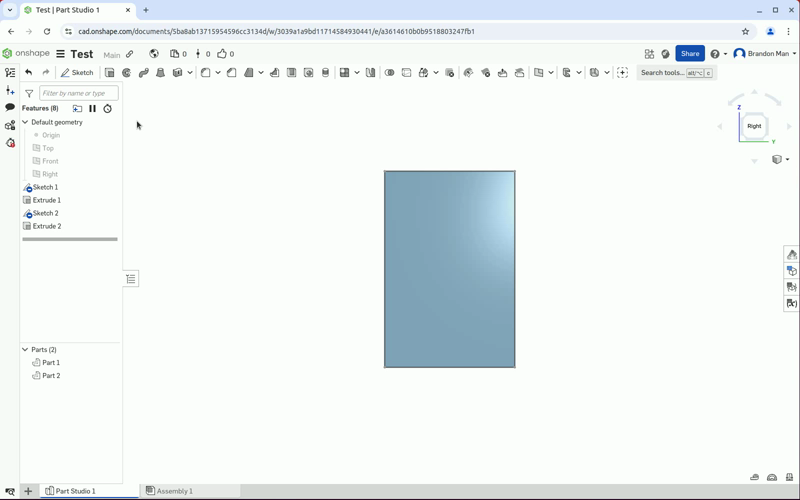
key(right, 2)
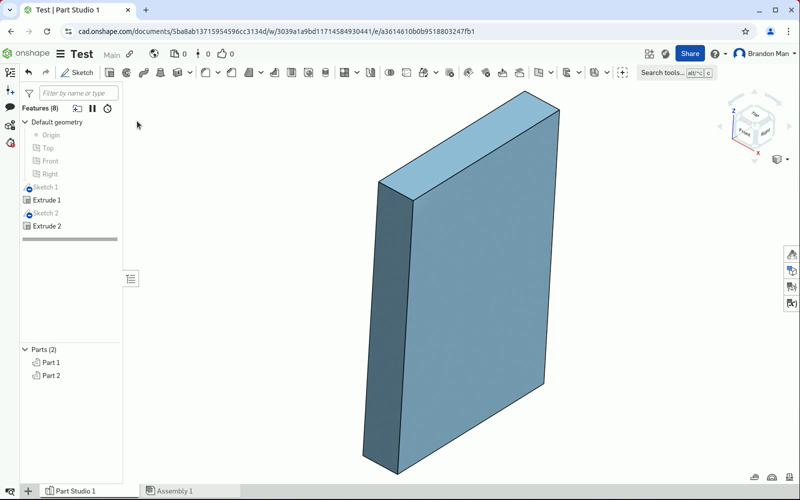
key(down, 2)
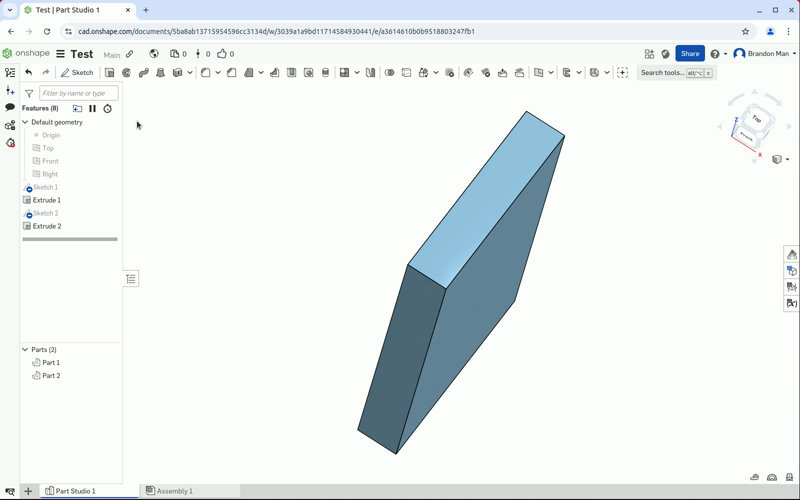
key(up, 2)
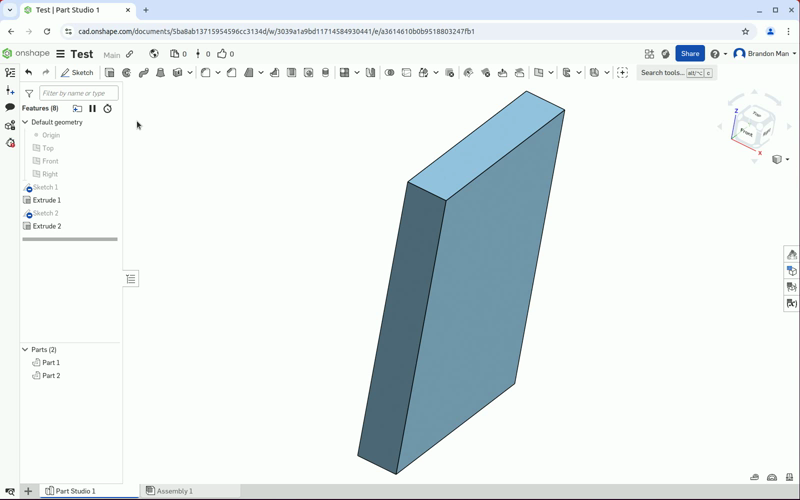
key(left, 2)
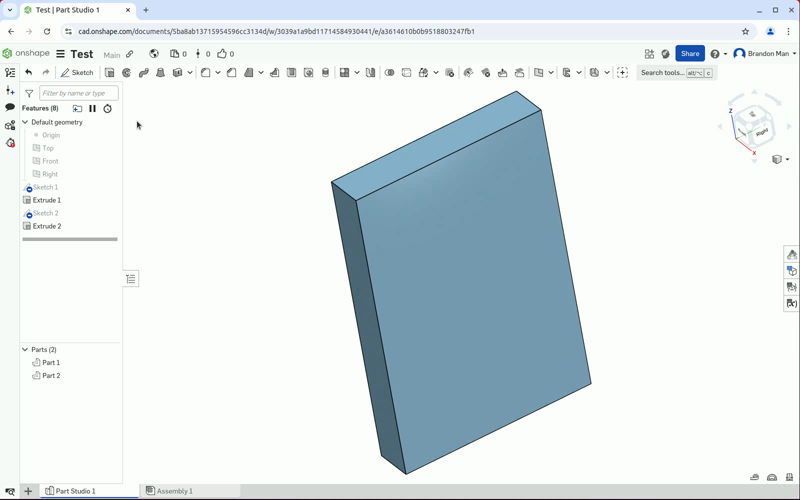
mouse_move(73, 189)
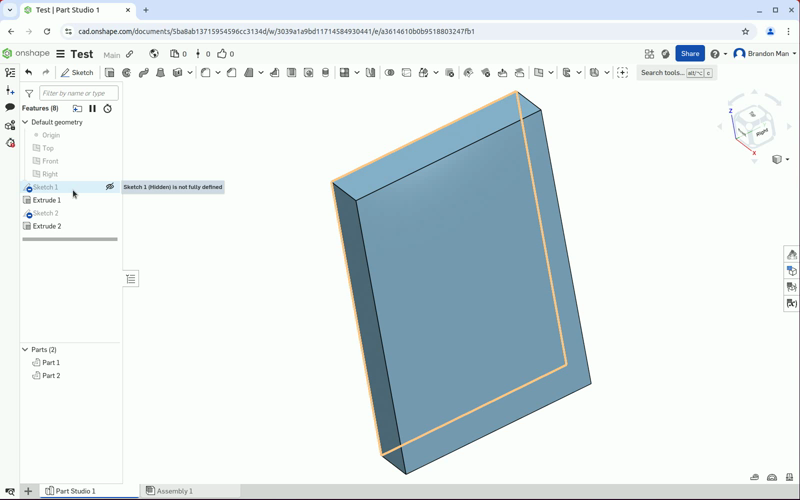
click(73, 189)